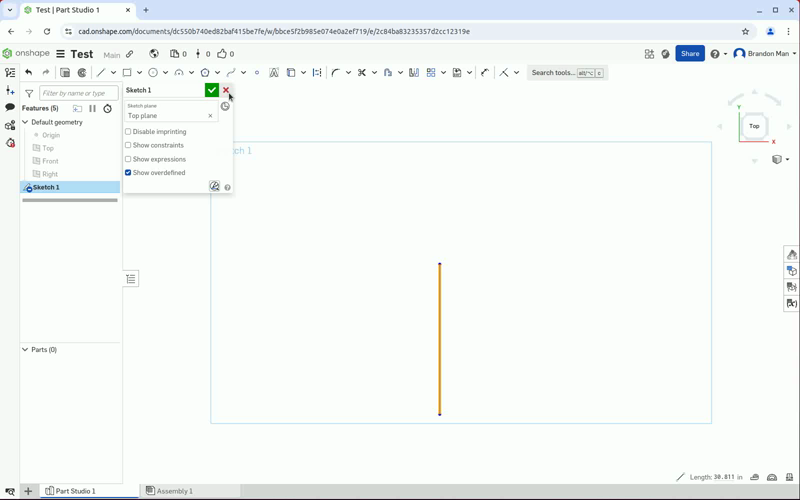
key(shift+h)
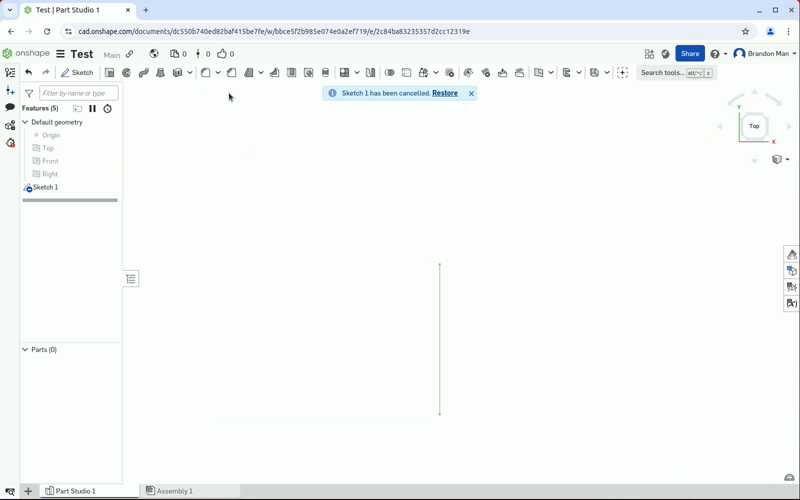
key(shift+s)
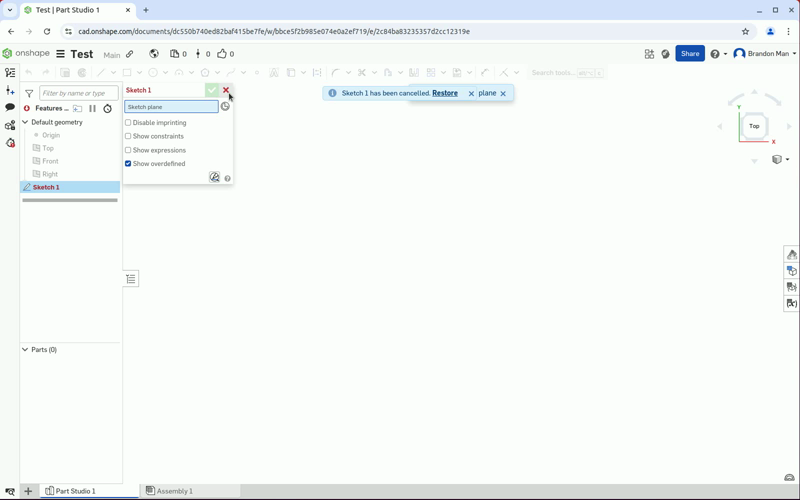
mouse_move(73, 150)
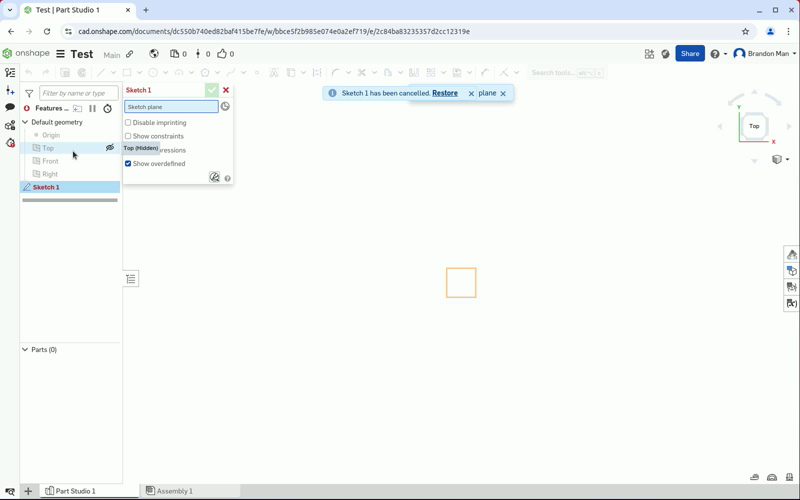
click(73, 150)
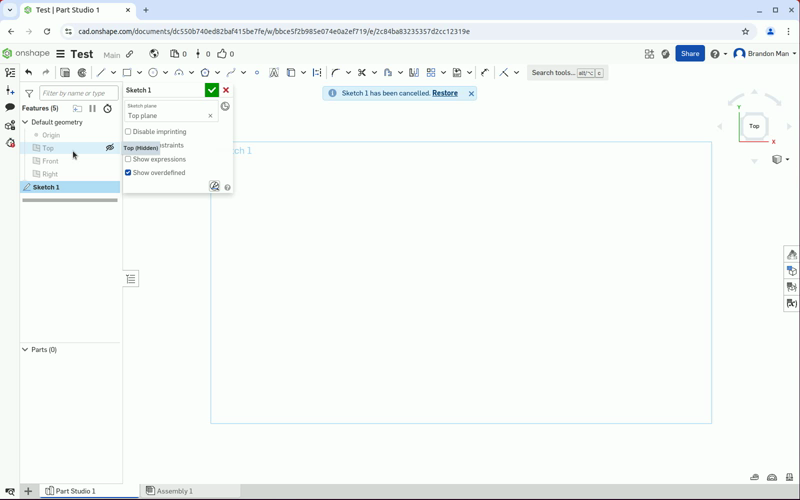
mouse_move(73, 352)
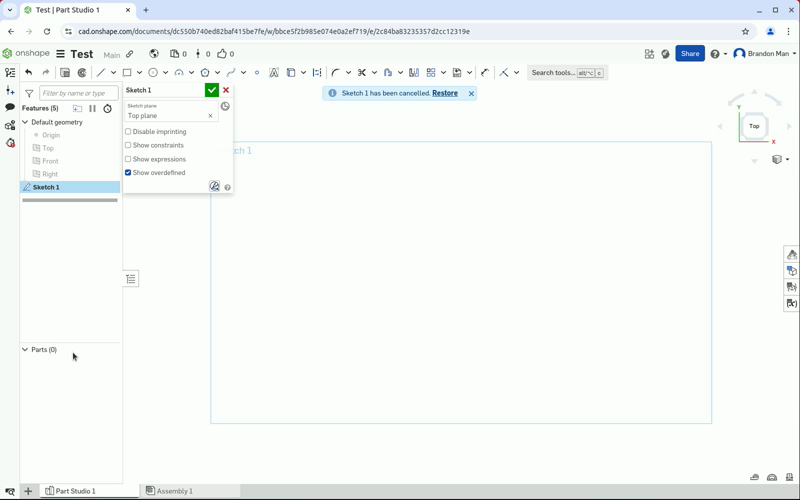
key(y)
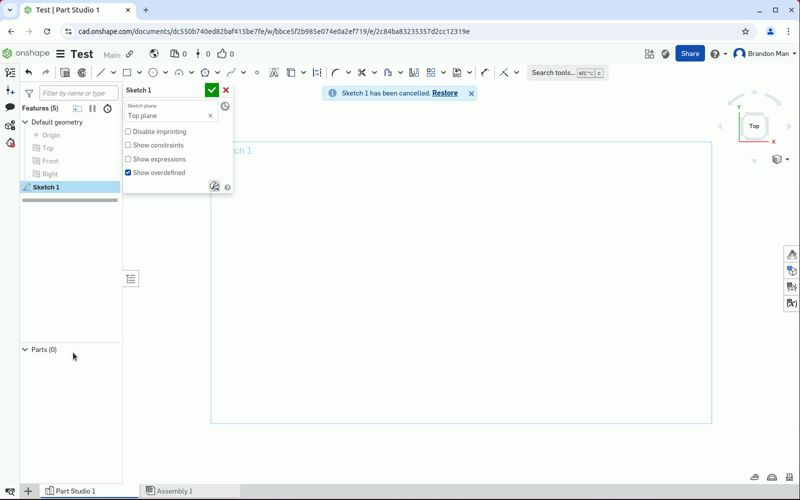
key(l)
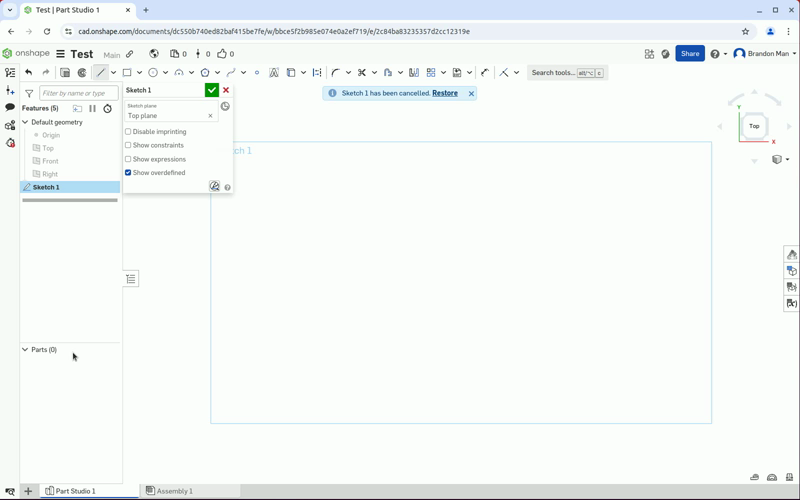
key_down(shift)
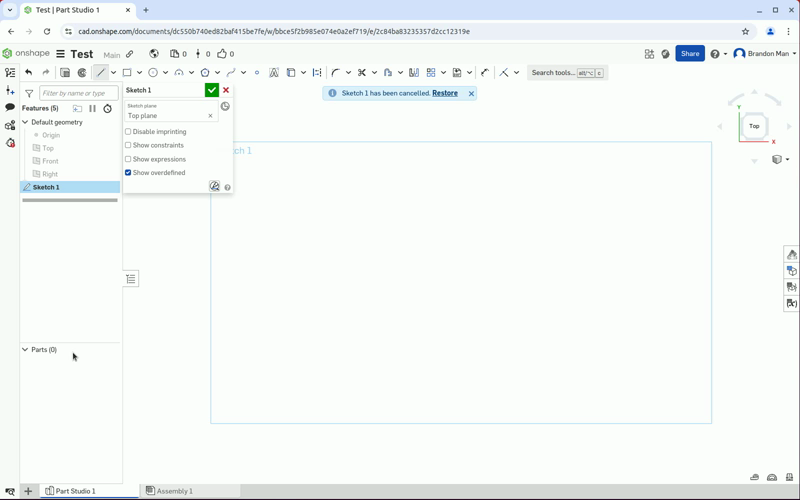
mouse_move(348, 339)
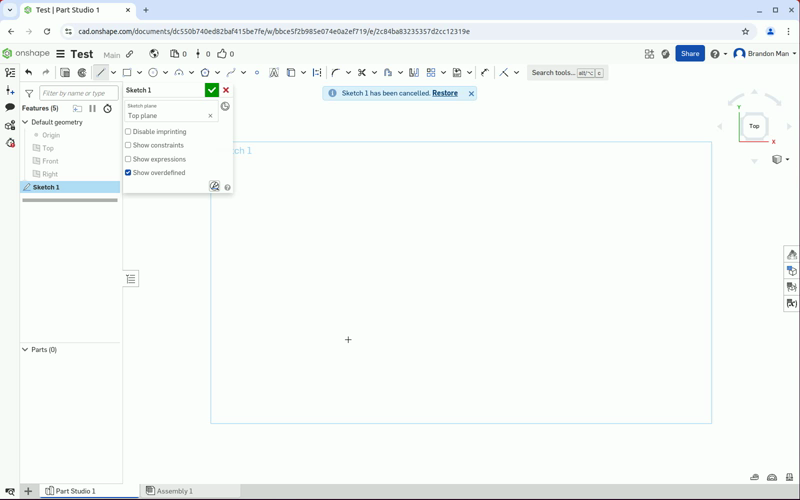
click(348, 339)
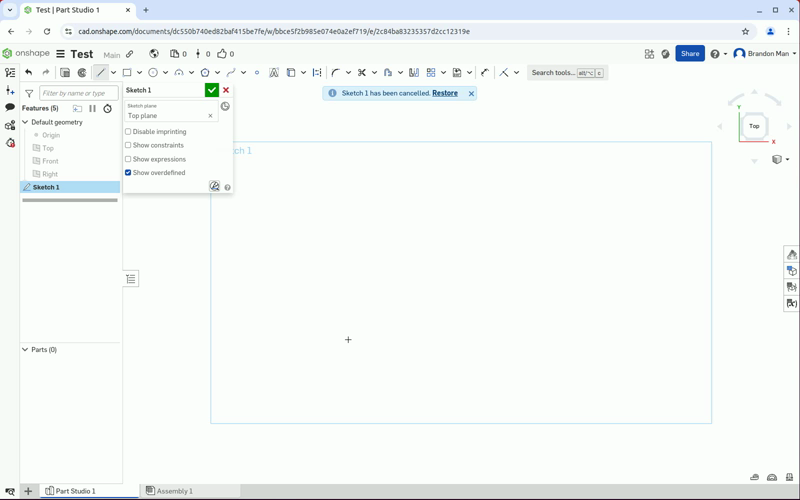
key_up(shift)
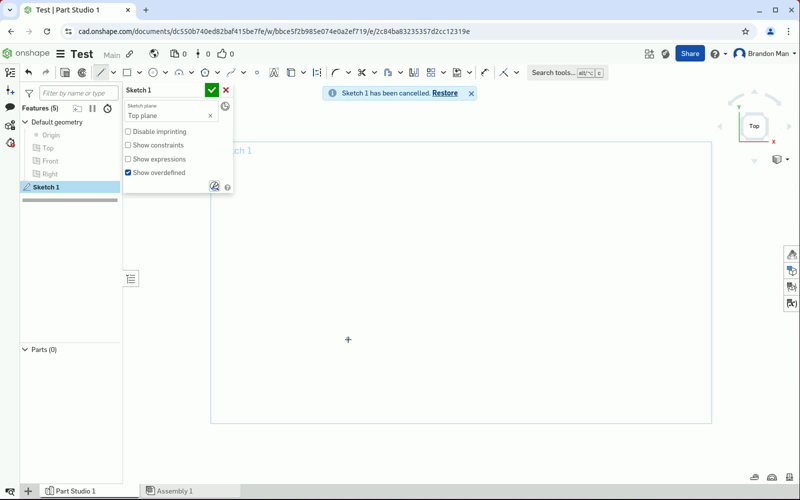
key_down(shift)
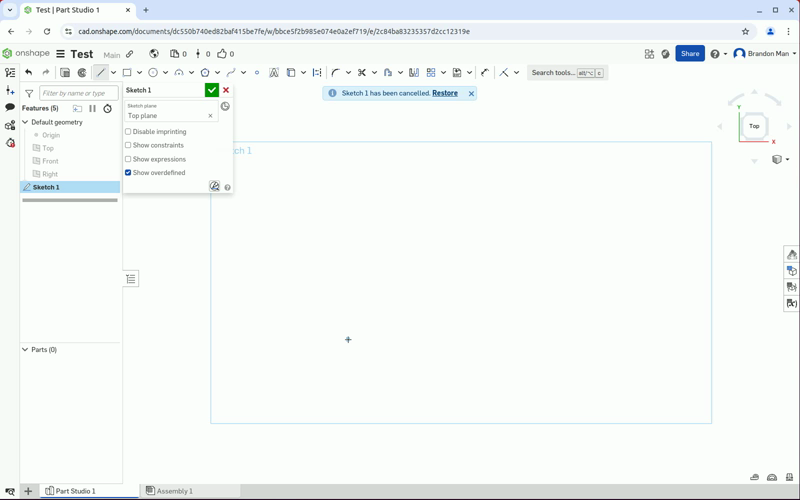
mouse_move(572, 339)
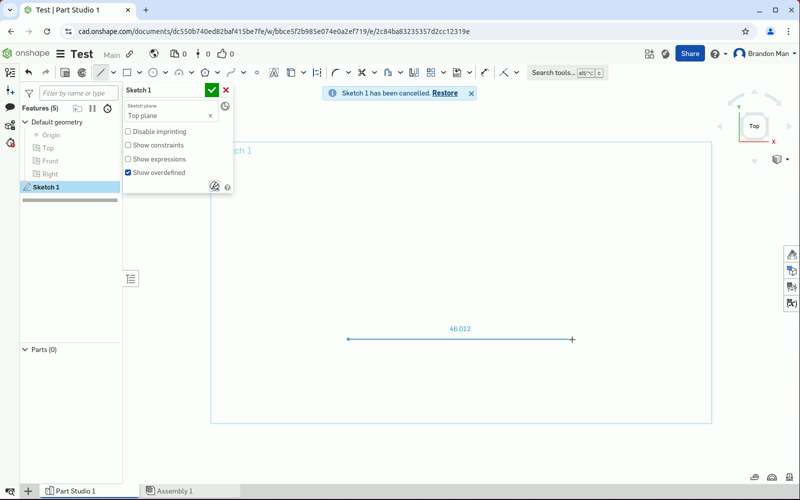
click(572, 339)
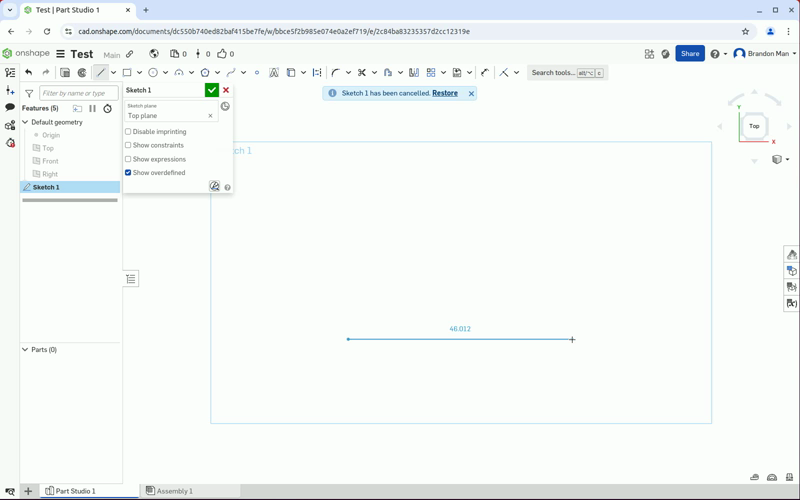
key_up(shift)
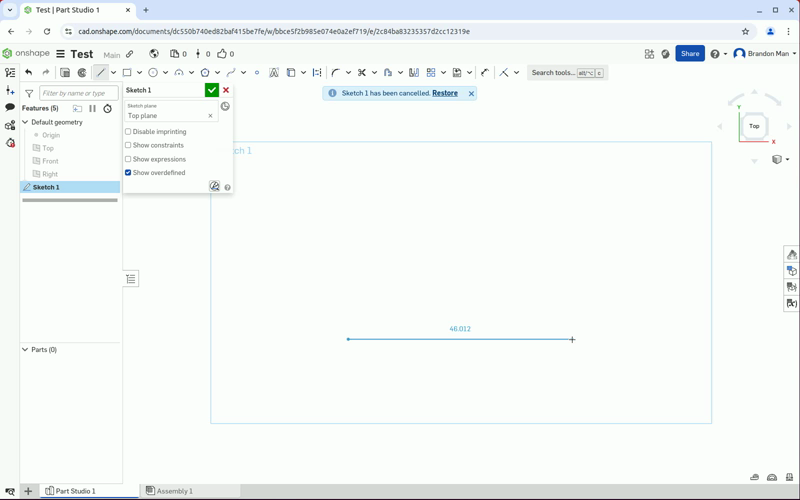
key_down(shift)
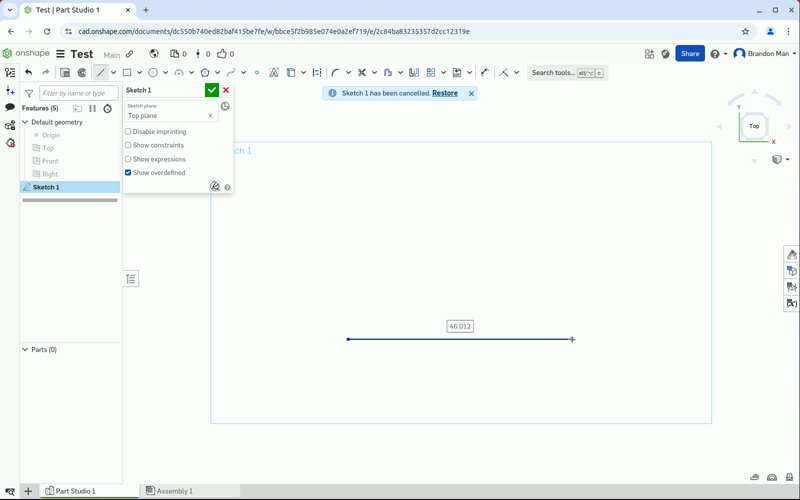
mouse_move(572, 226)
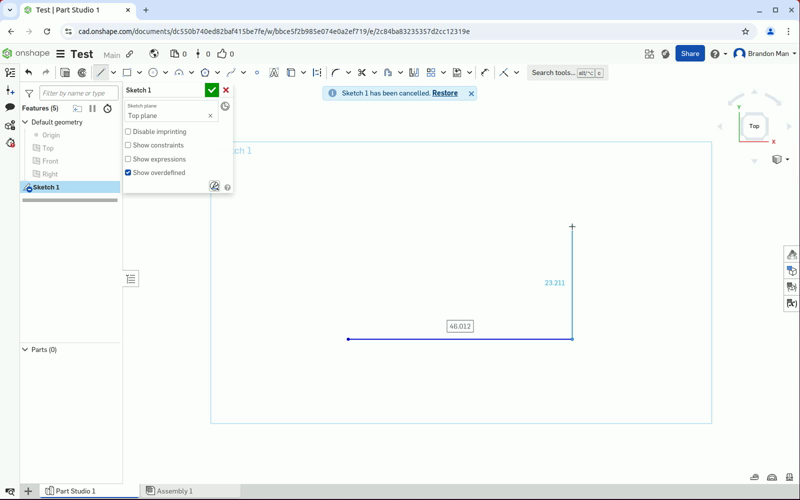
click(572, 226)
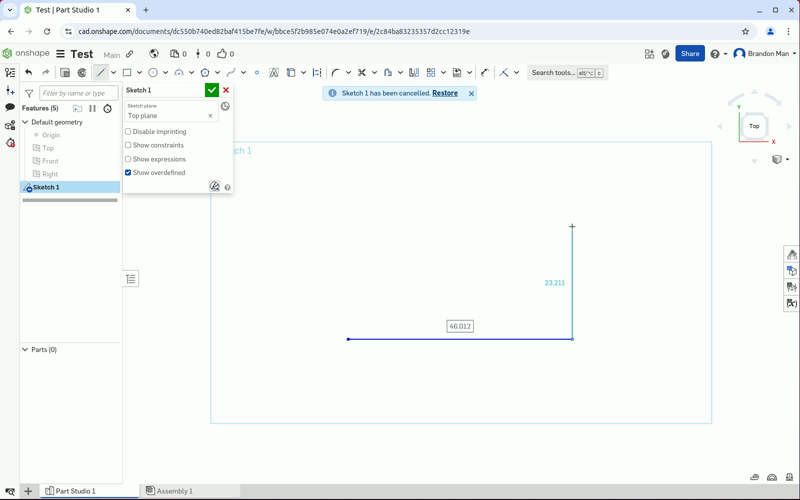
key_up(shift)
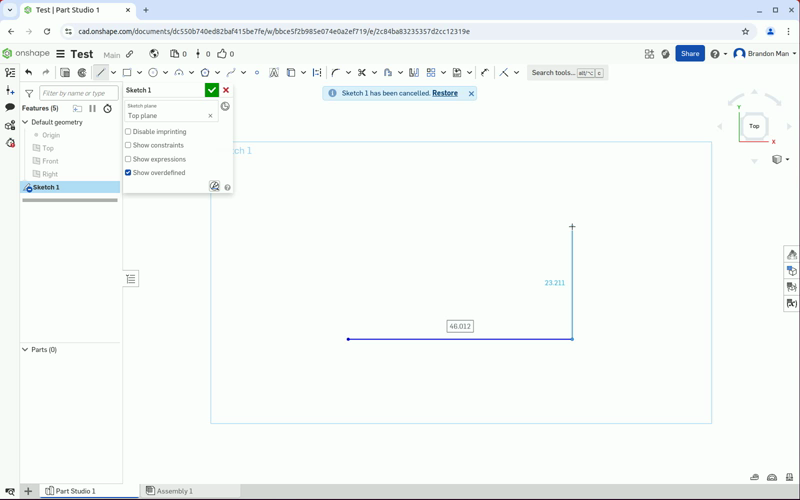
key_down(shift)
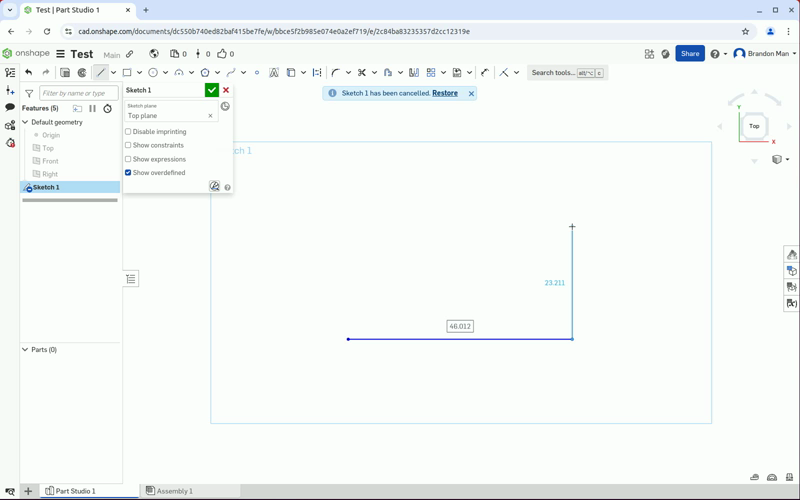
mouse_move(348, 226)
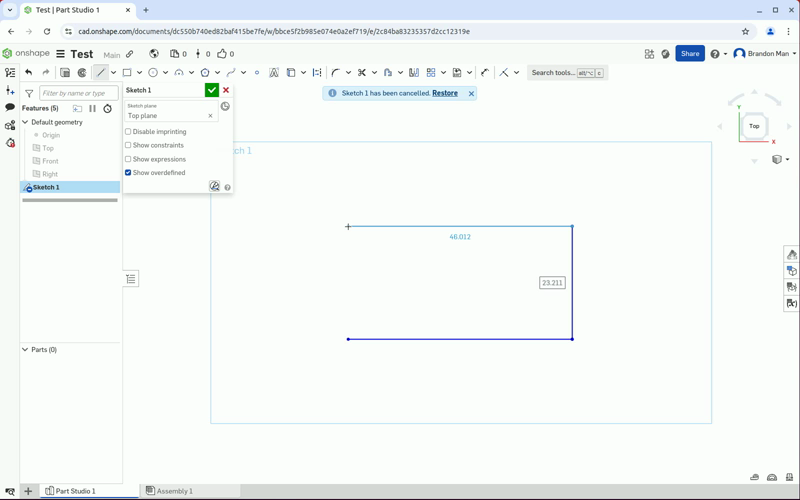
click(348, 226)
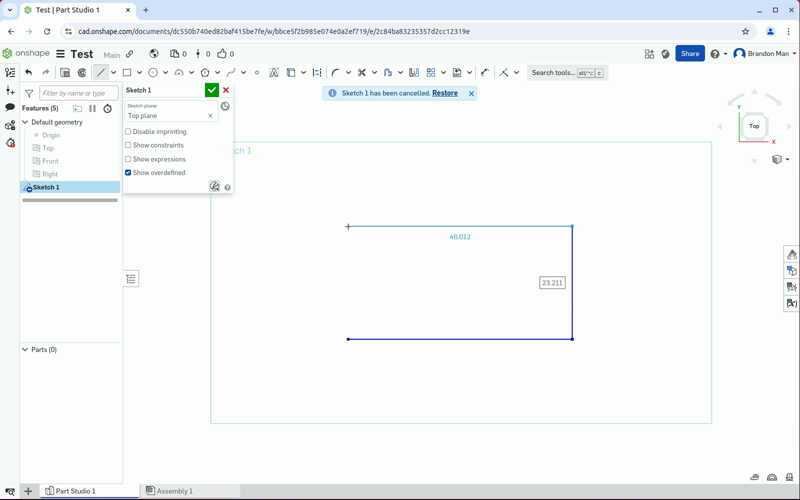
key_up(shift)
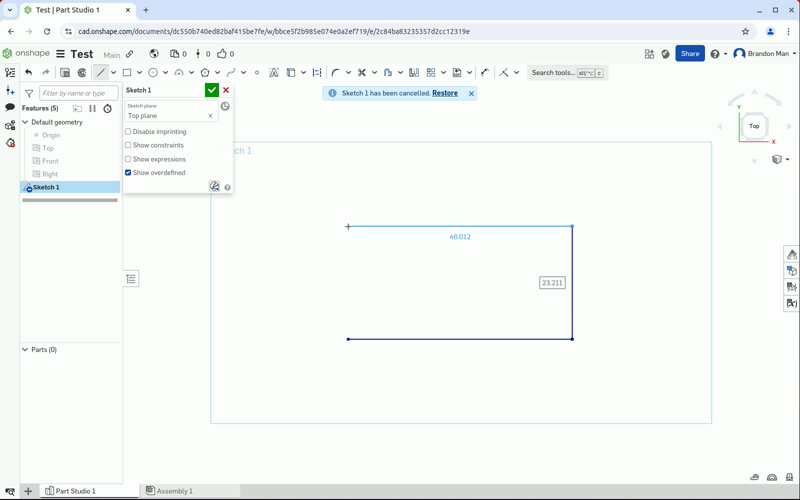
key_down(shift)
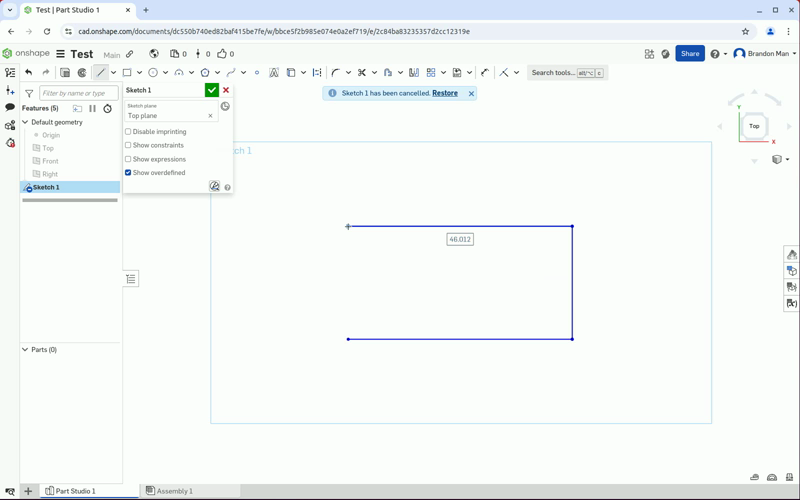
mouse_move(348, 339)
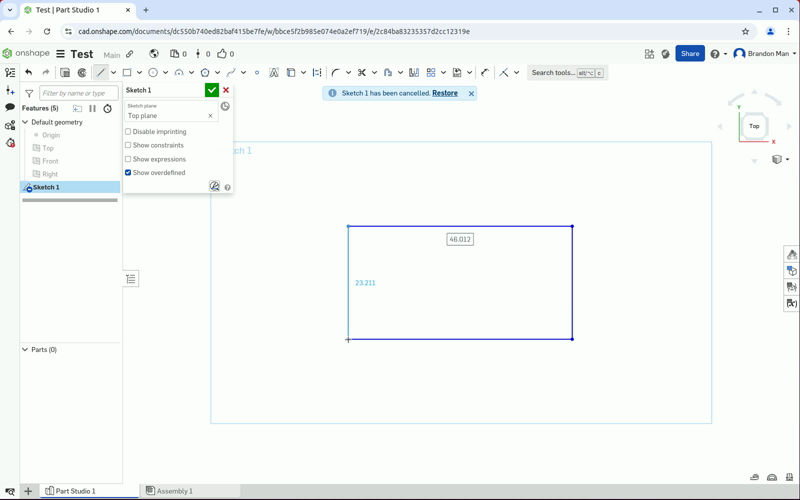
key_up(shift)
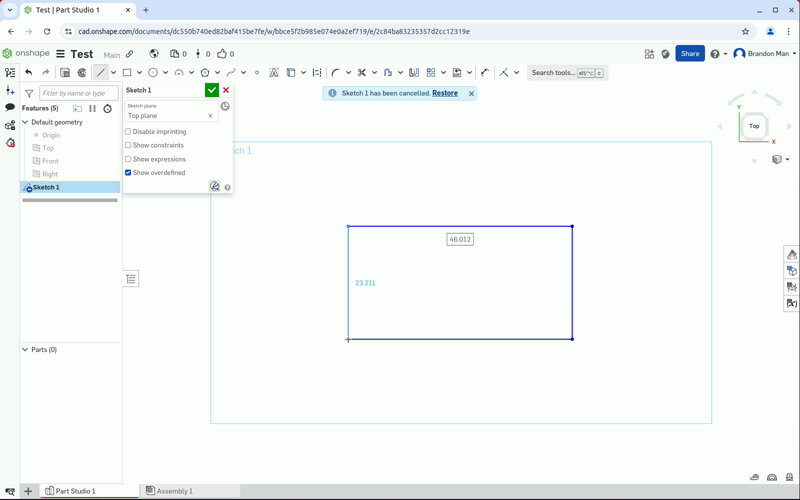
click(348, 339)
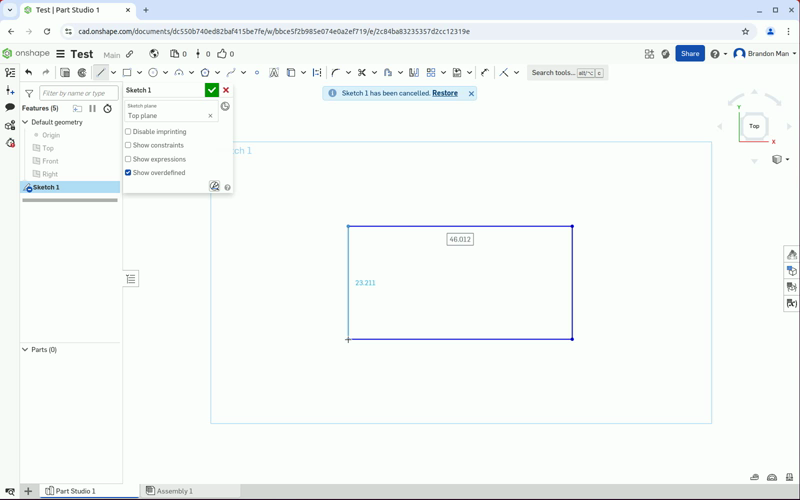
key(esc)
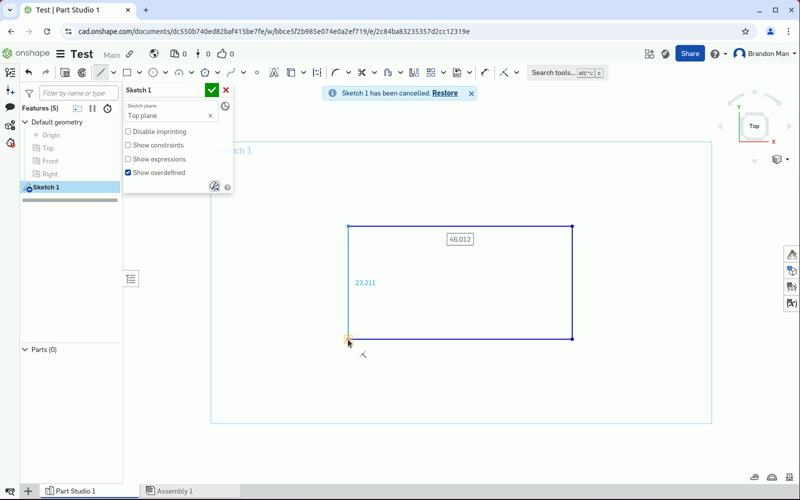
key(c)
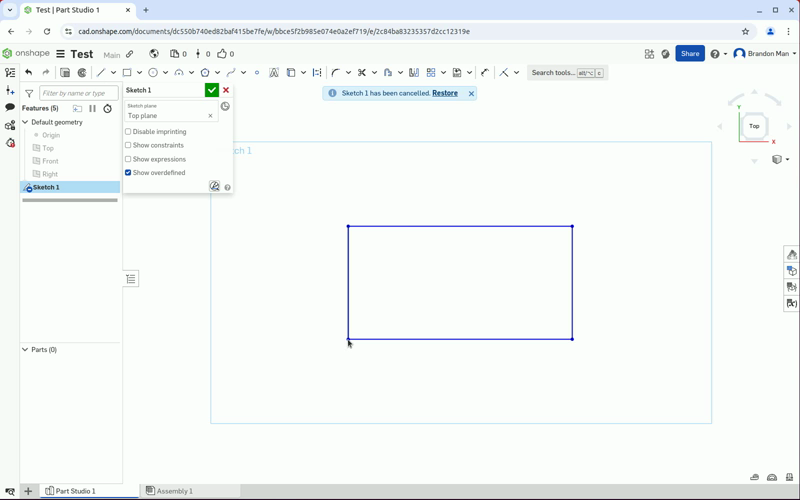
key_down(shift)
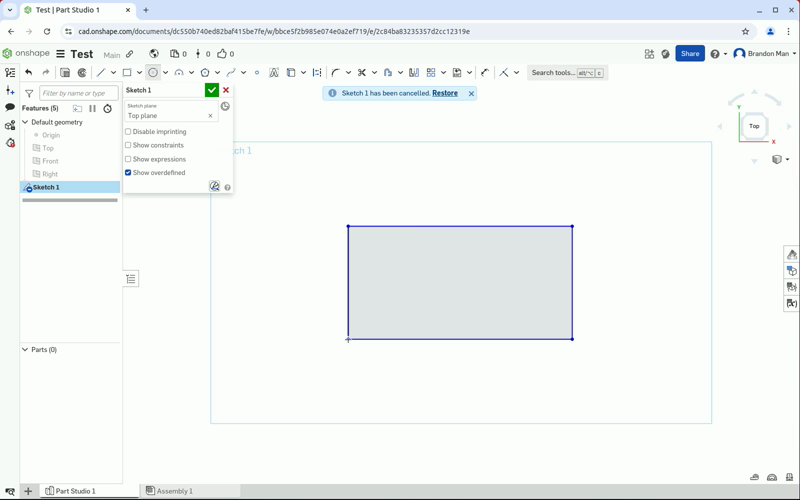
mouse_move(461, 282)
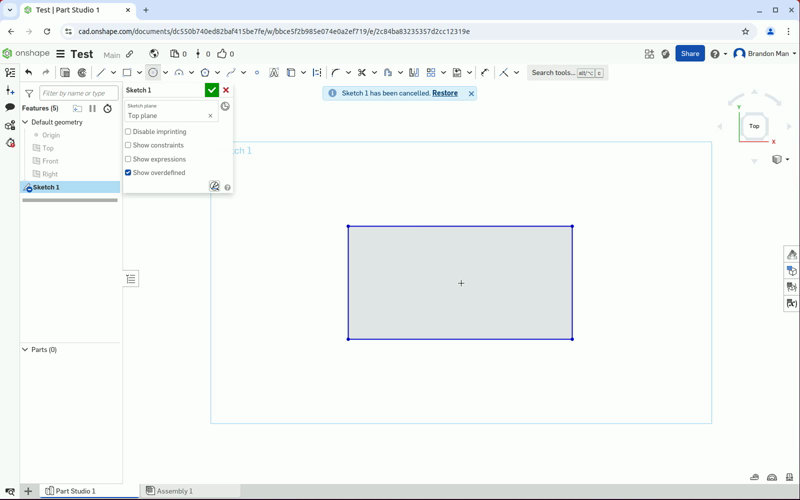
click(461, 282)
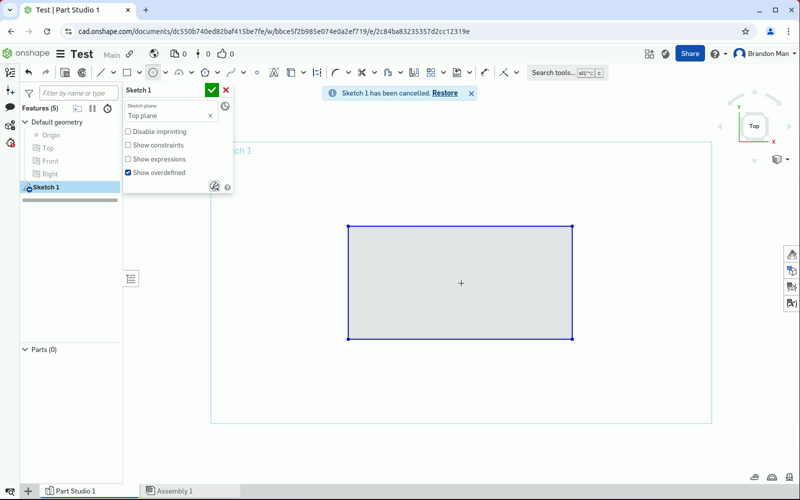
key_up(shift)
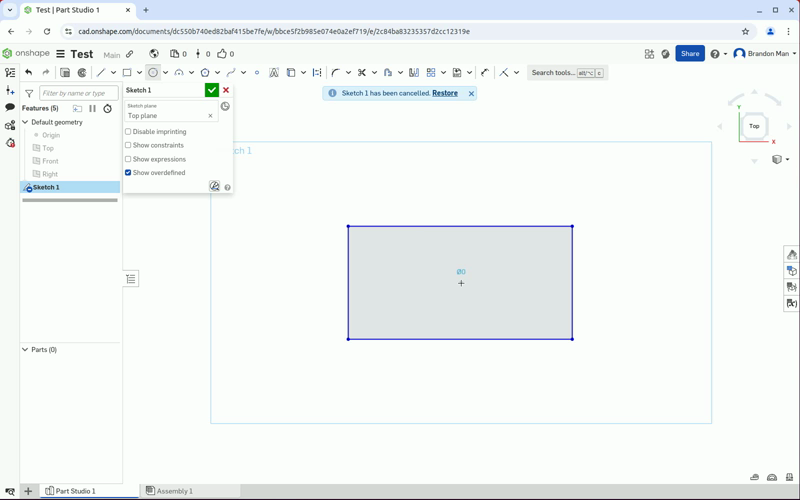
mouse_move(501, 282)
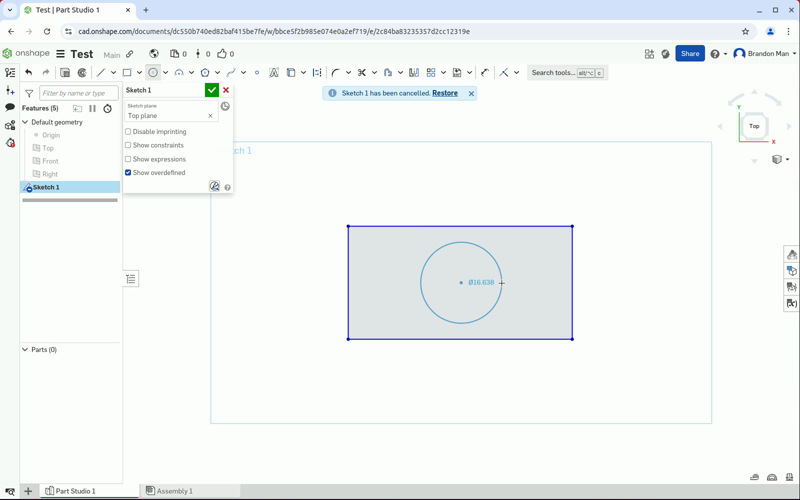
click(501, 282)
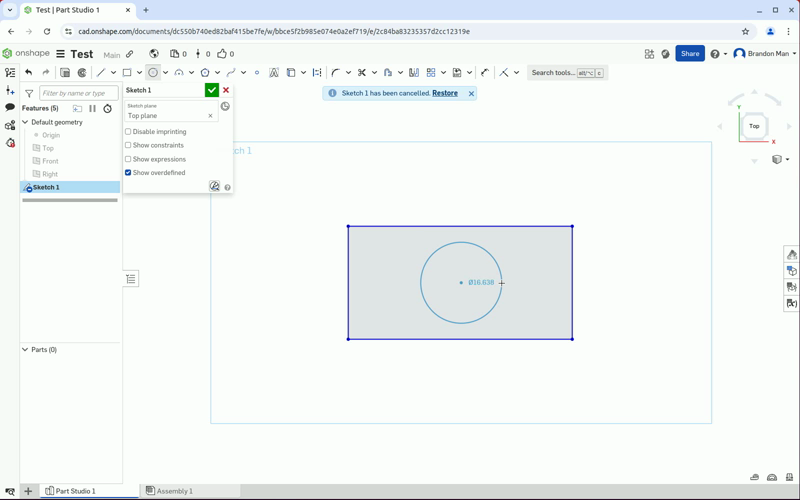
key(esc)
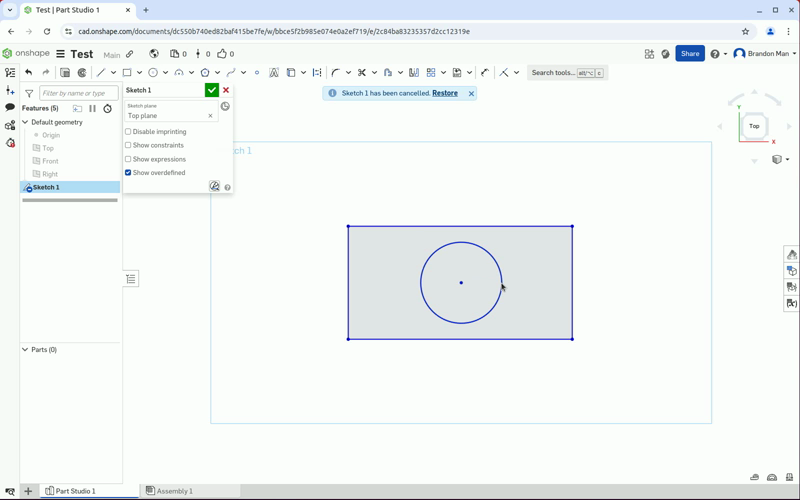
mouse_move(394, 278)
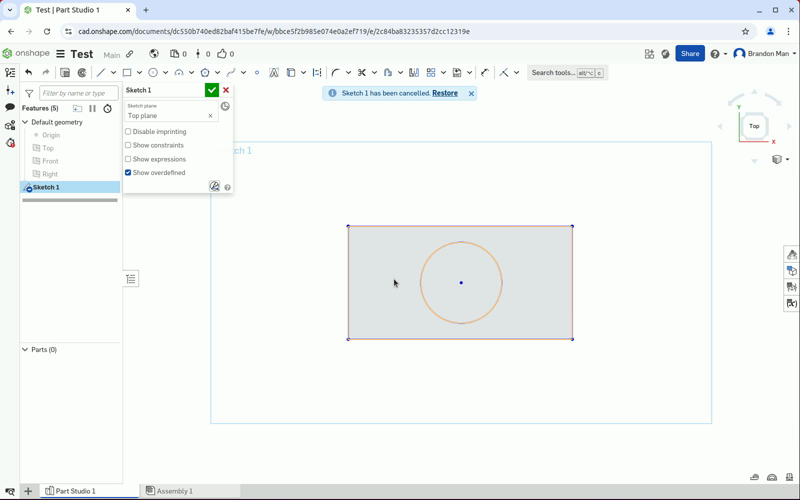
click(394, 278)
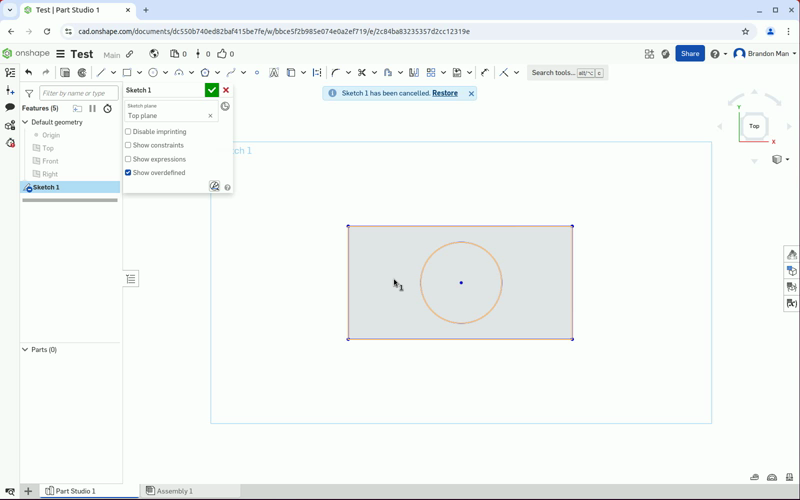
mouse_move(73, 352)
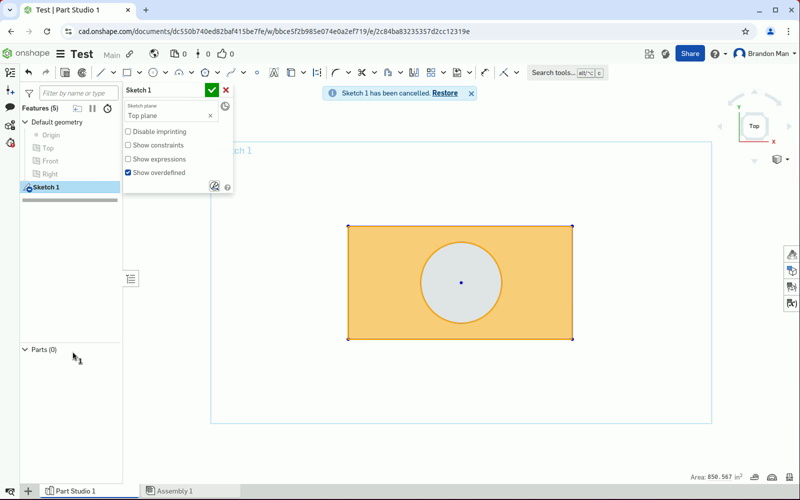
key(shift+y)
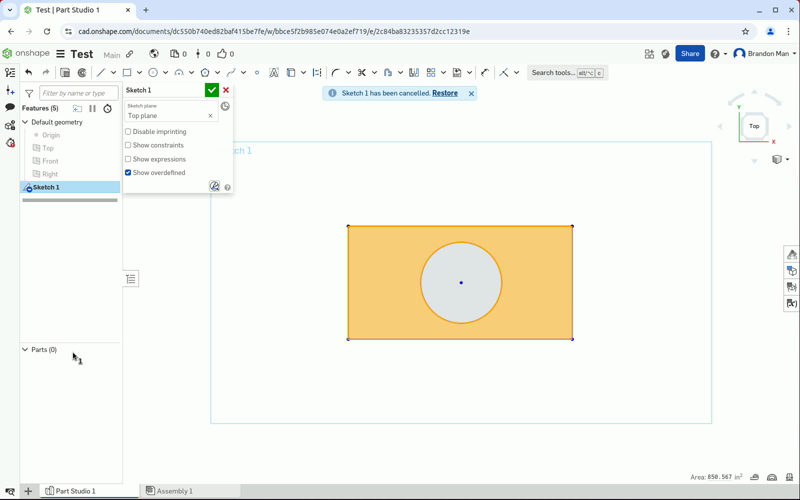
key(shift+e)
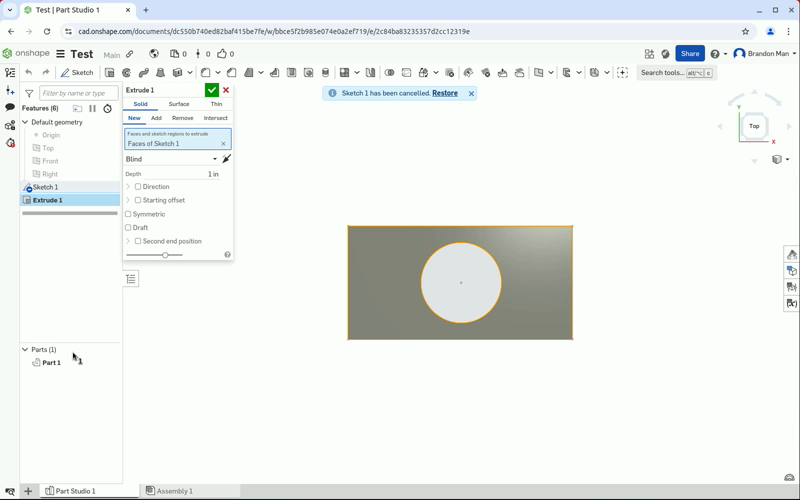
mouse_move(143, 106)
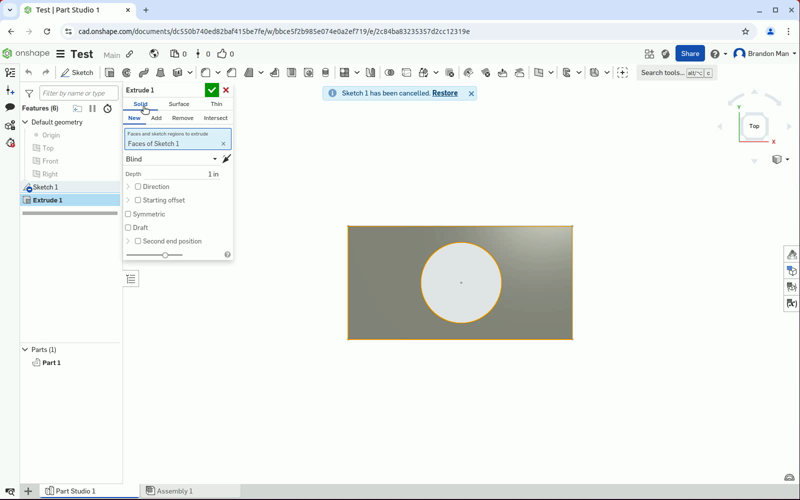
click(143, 106)
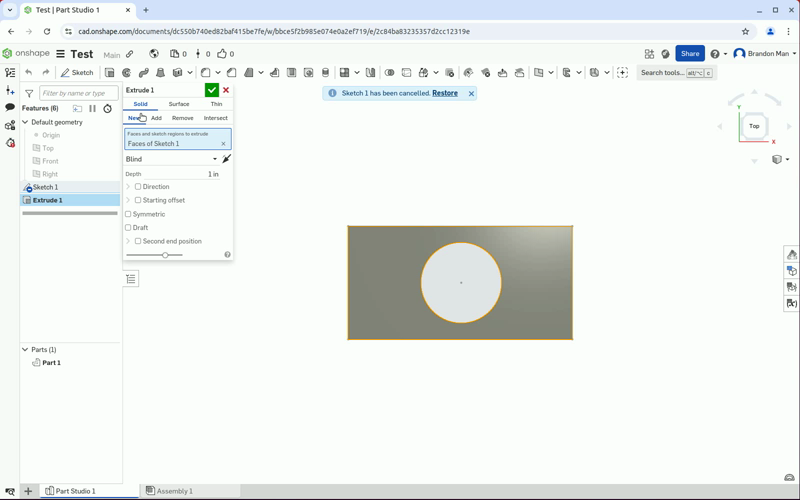
mouse_move(137, 120)
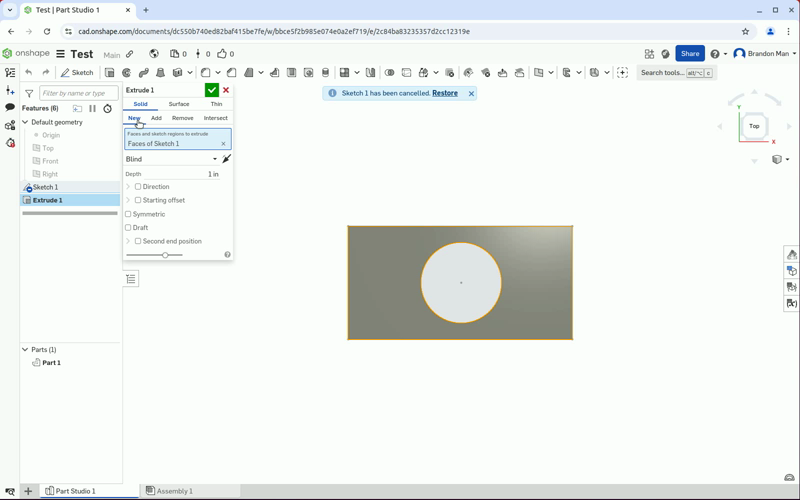
click(137, 120)
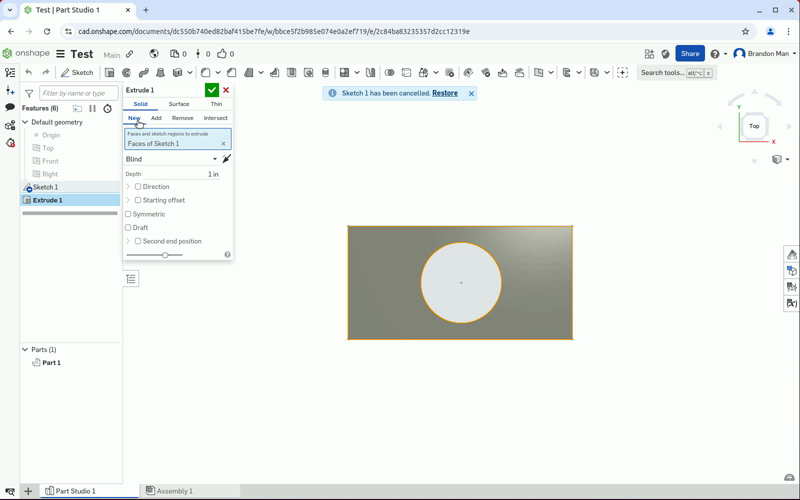
key(tab, 4)
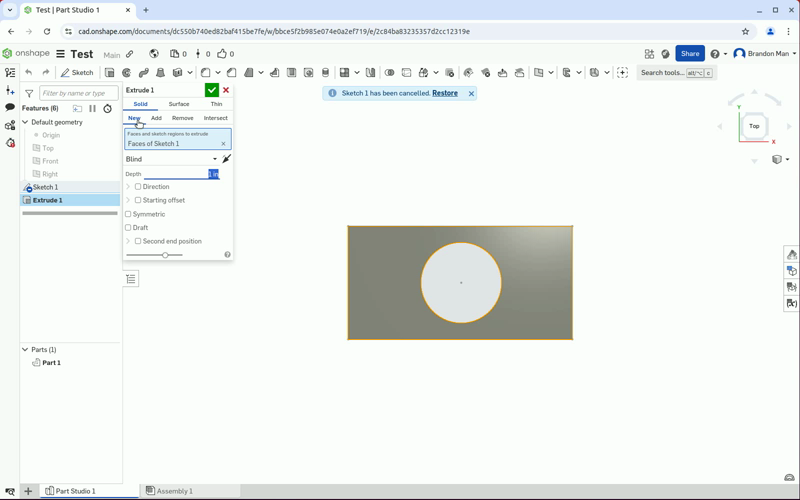
text(5.777)
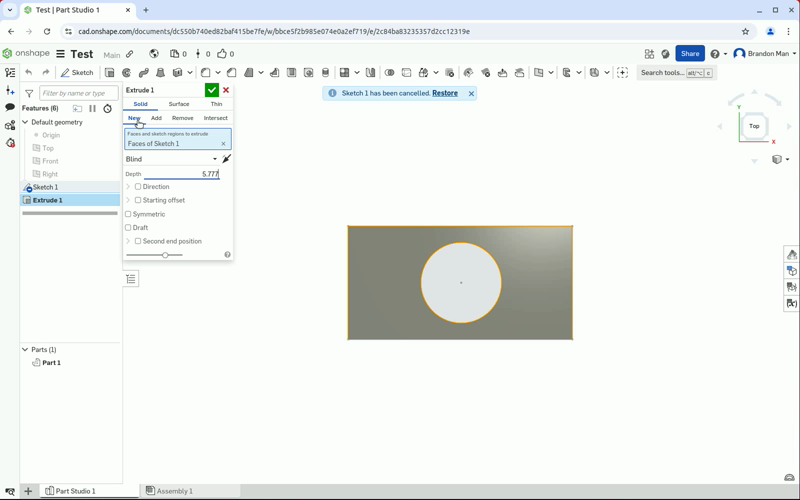
key(enter)
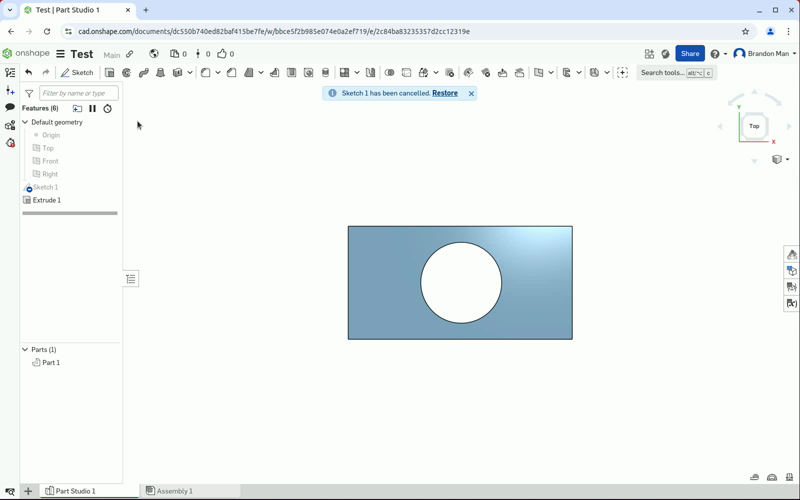
key(shift+h)
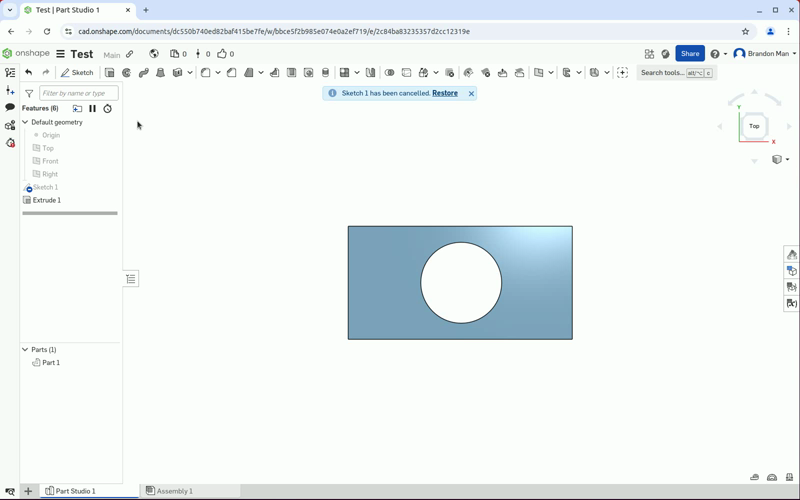
key(shift+h)
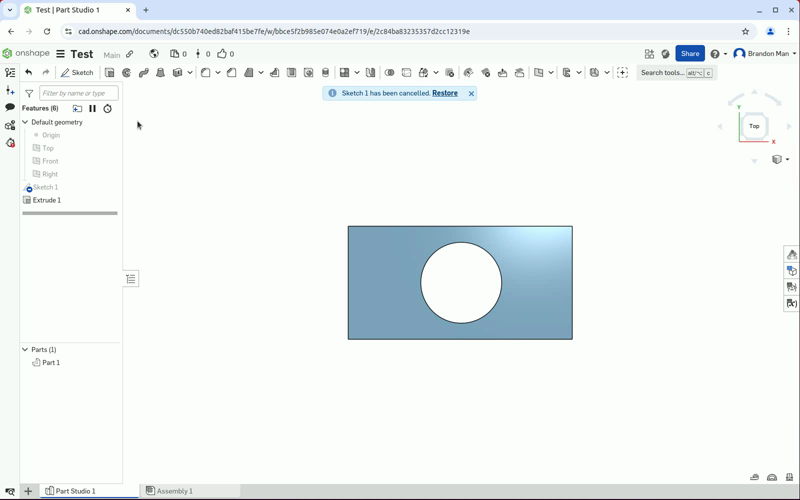
mouse_move(73, 189)
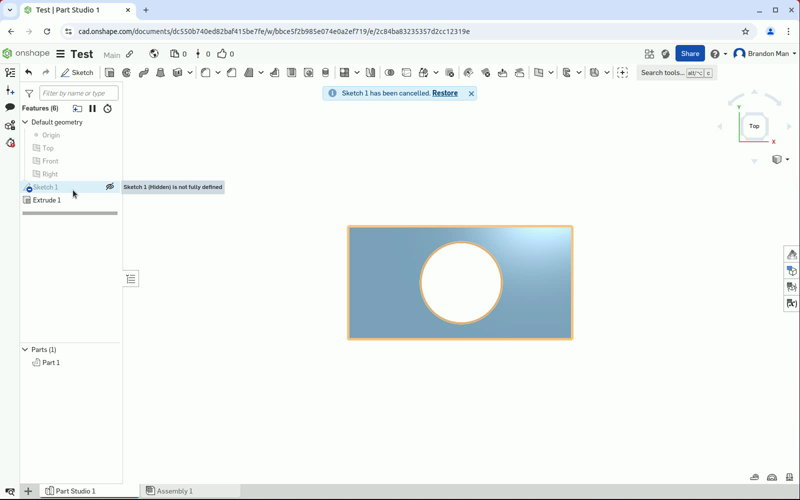
click(73, 189)
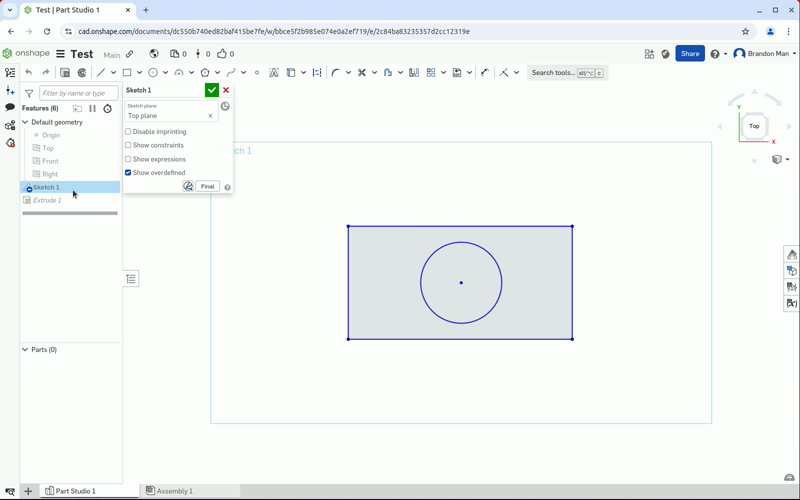
mouse_move(229, 92)
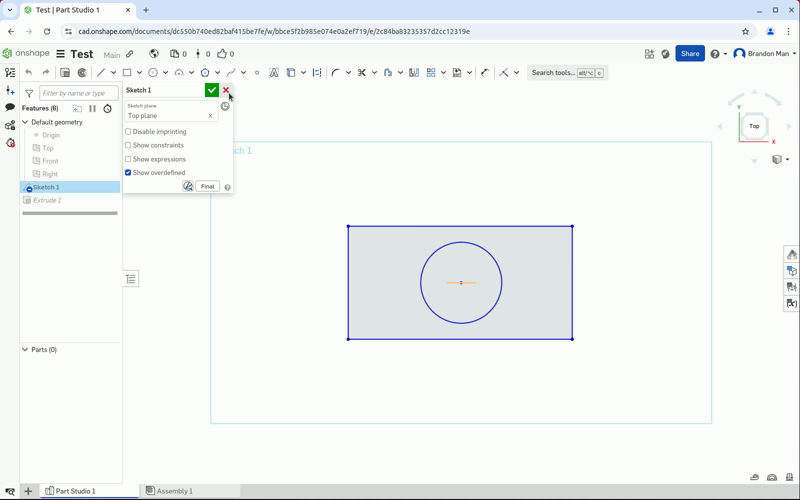
click(229, 92)
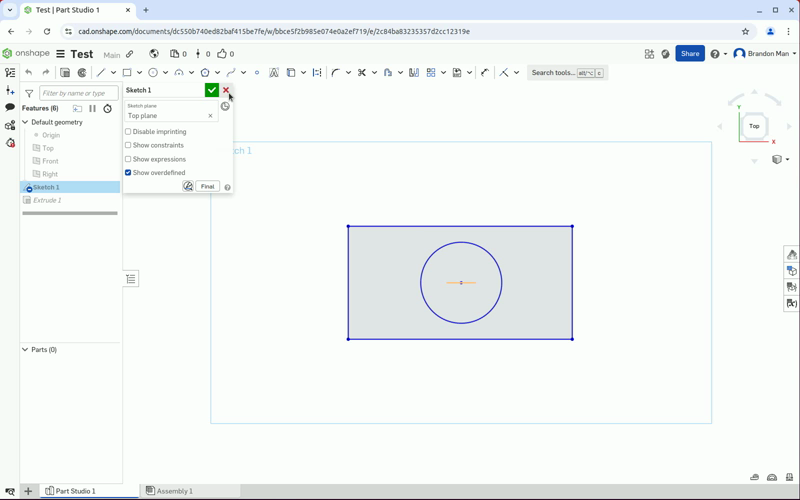
key(shift+s)
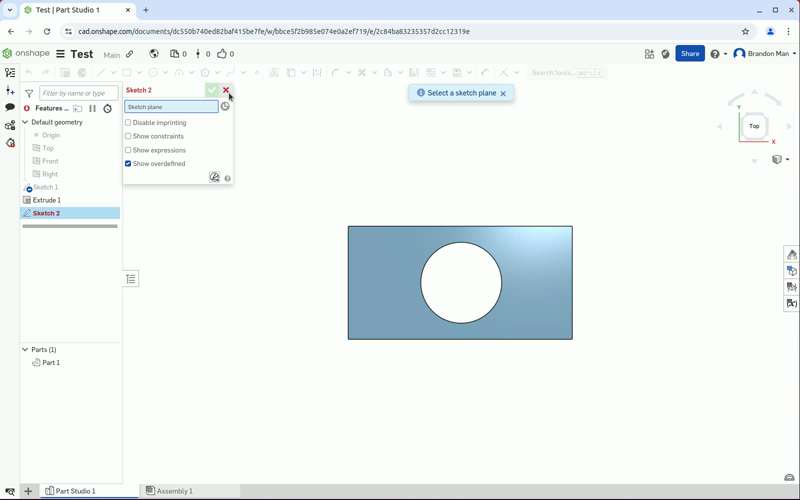
mouse_move(73, 150)
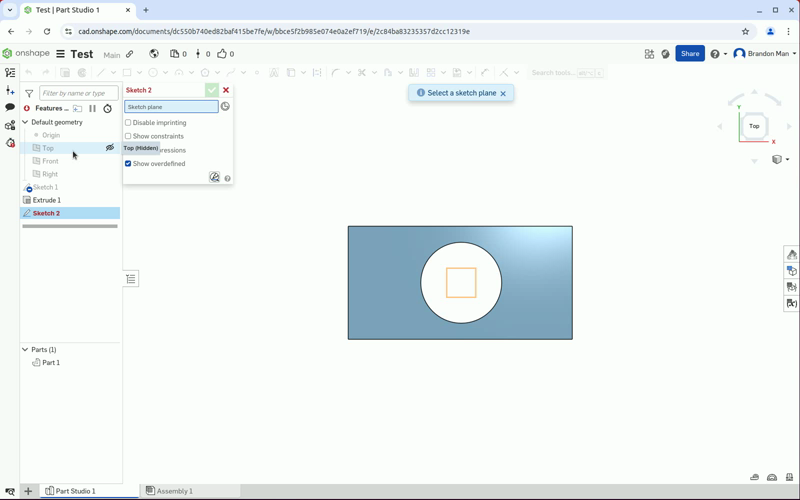
click(73, 150)
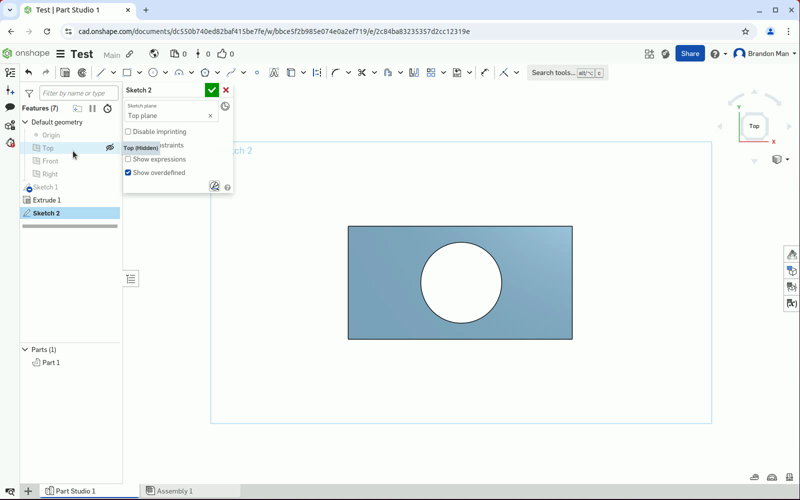
mouse_move(73, 352)
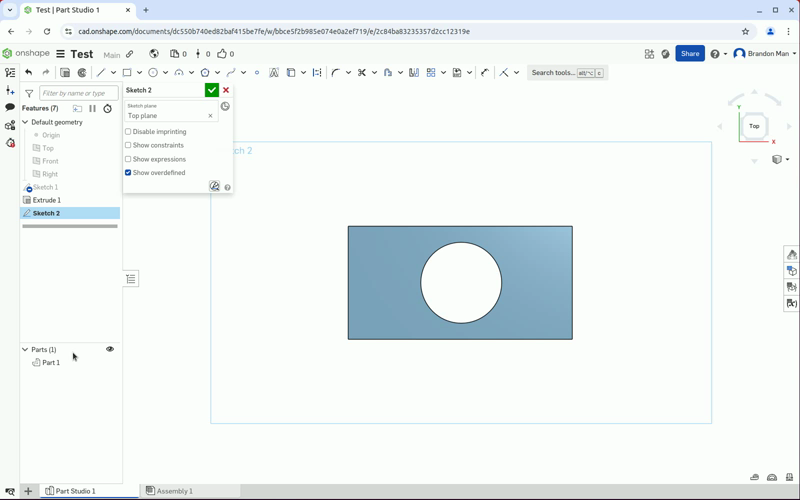
key(y)
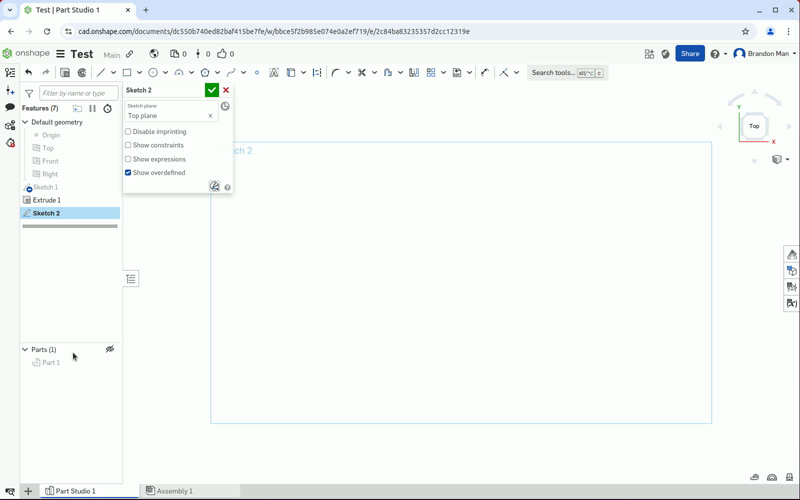
key(l)
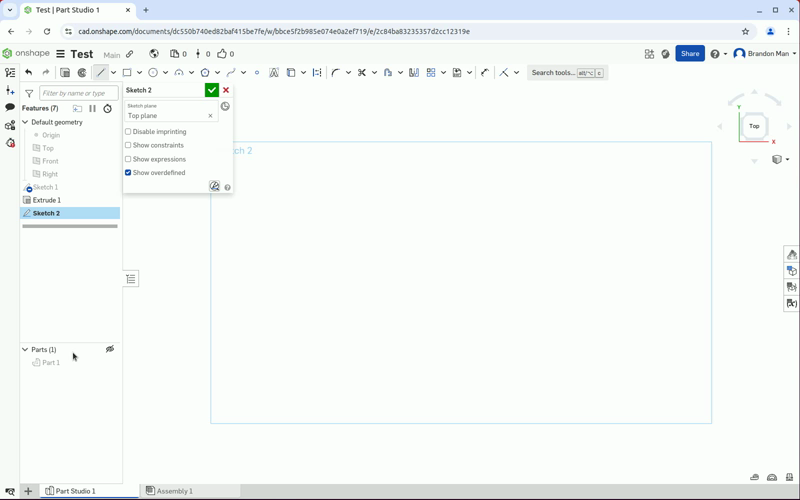
key_down(shift)
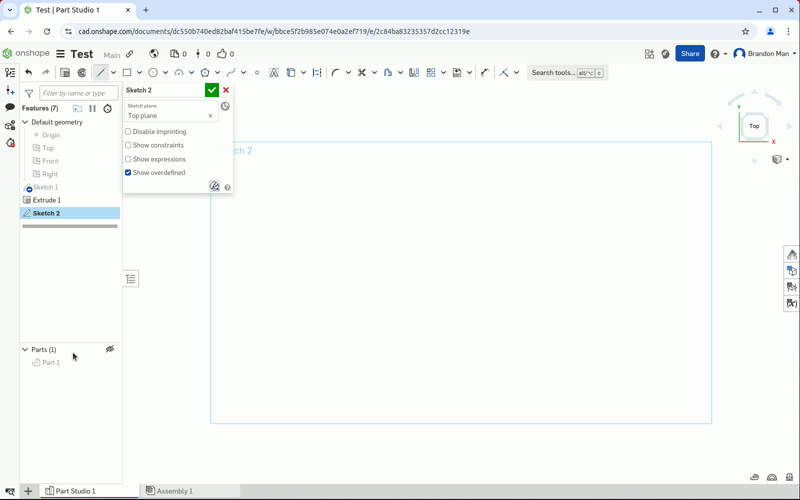
mouse_move(372, 339)
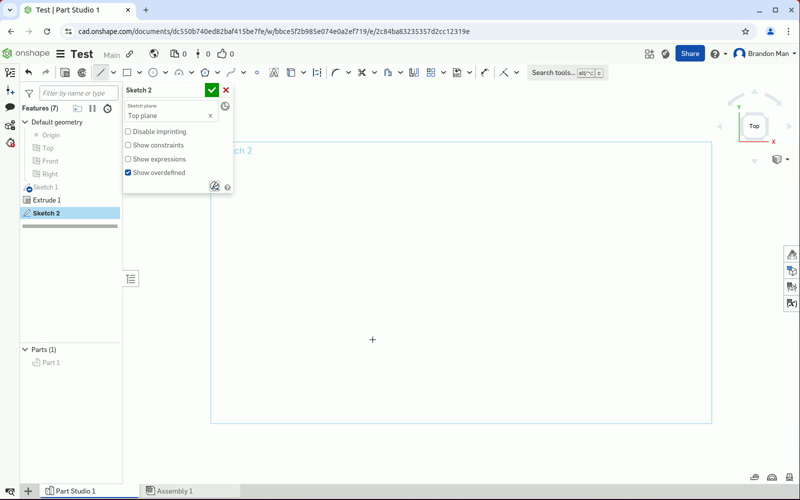
click(372, 339)
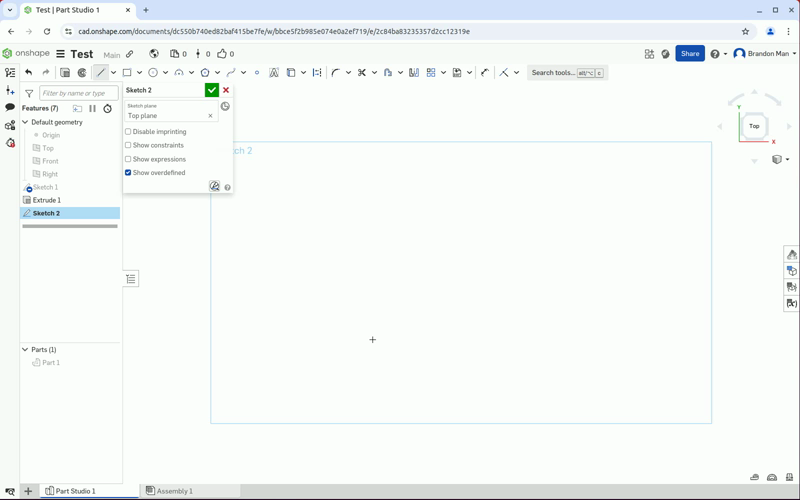
key_up(shift)
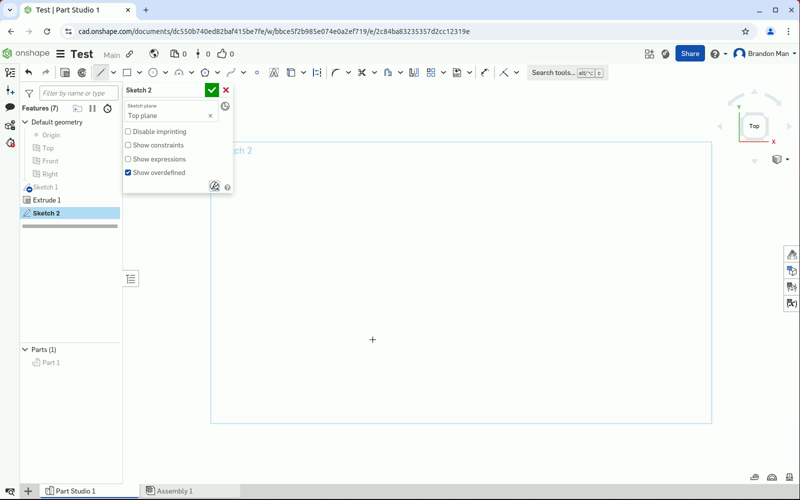
key_down(shift)
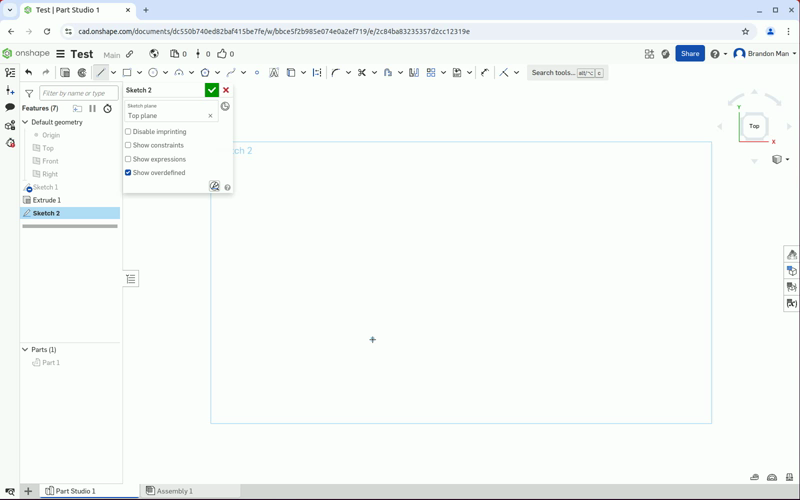
mouse_move(402, 339)
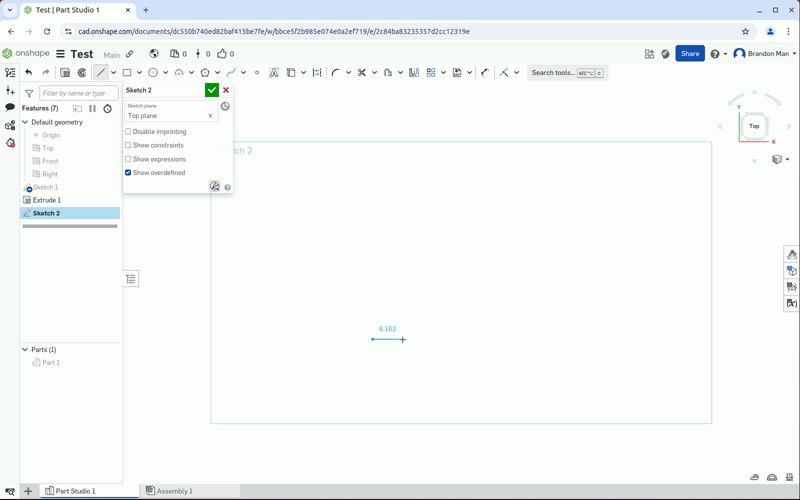
mouse_move(391, 339)
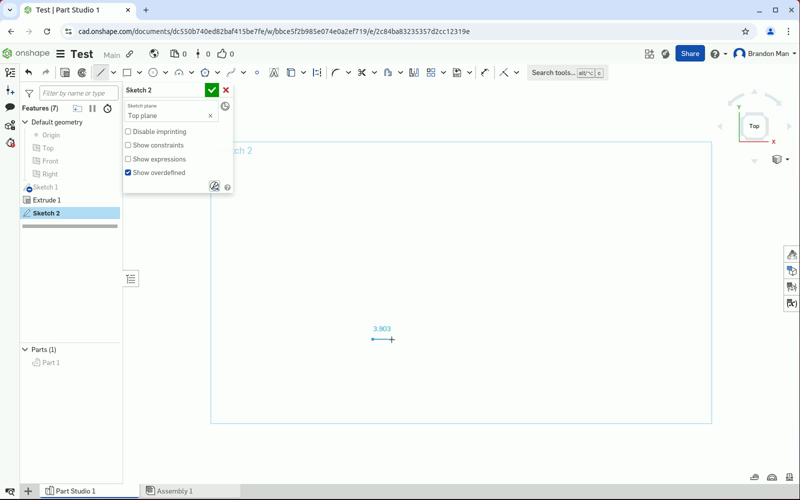
click(391, 339)
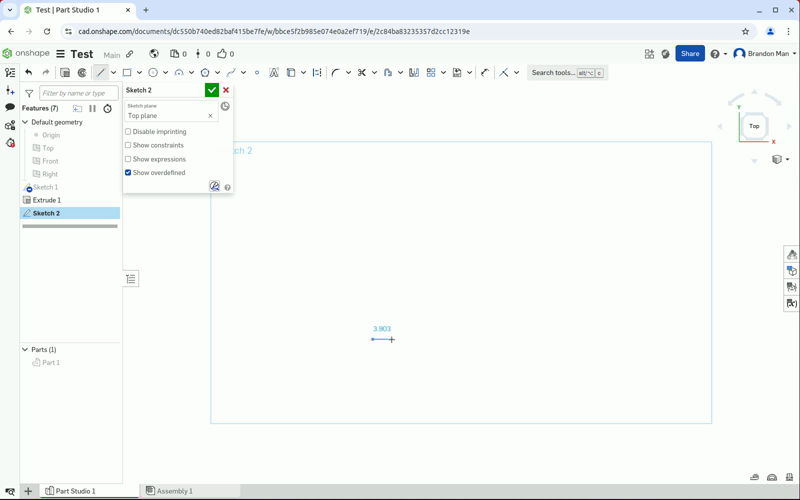
key_up(shift)
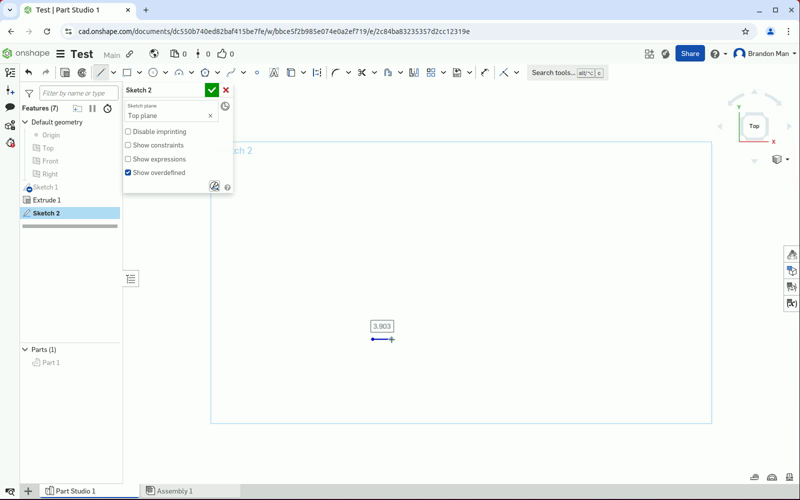
key_down(shift)
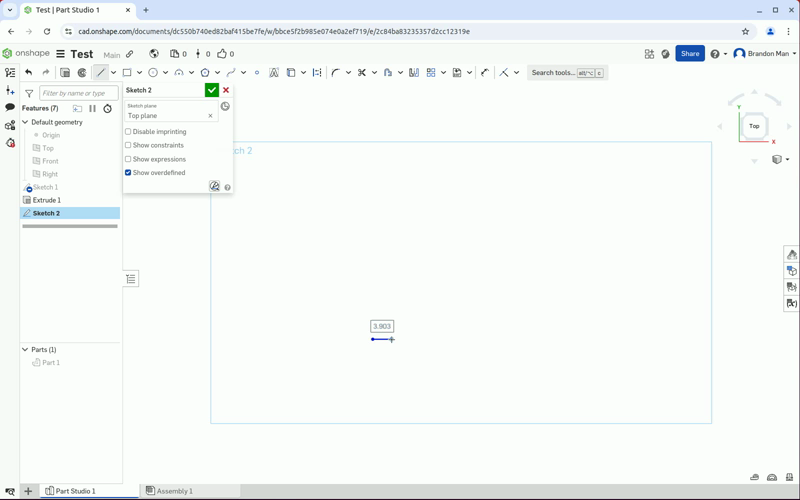
mouse_move(391, 226)
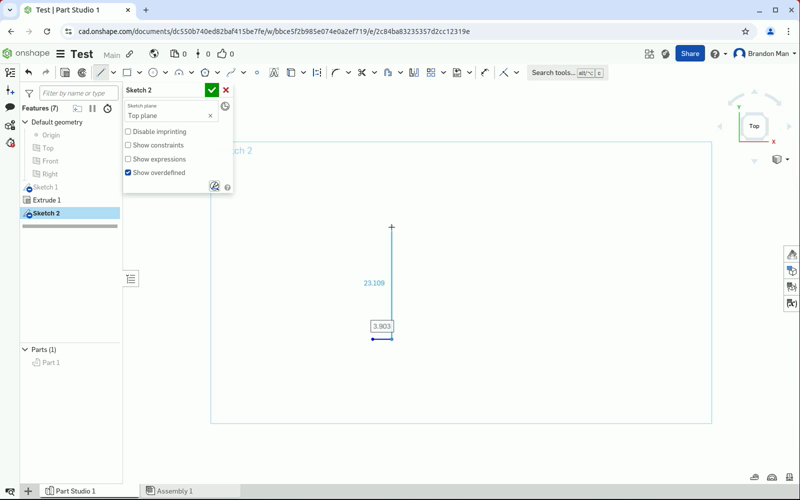
click(391, 226)
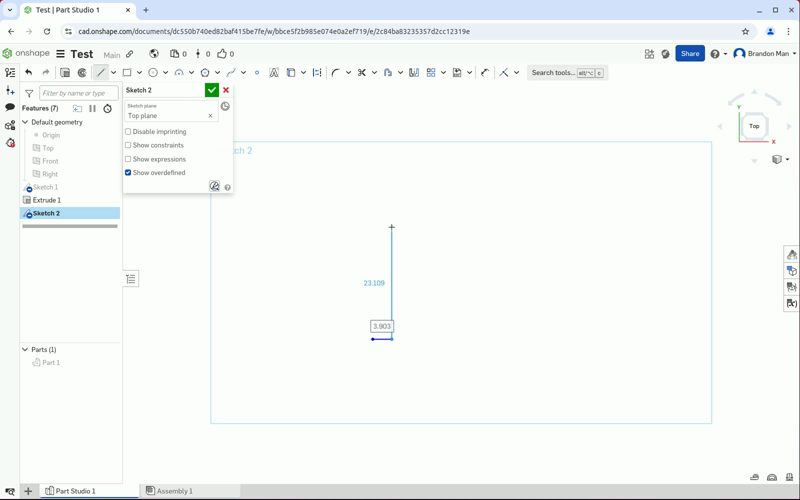
key_up(shift)
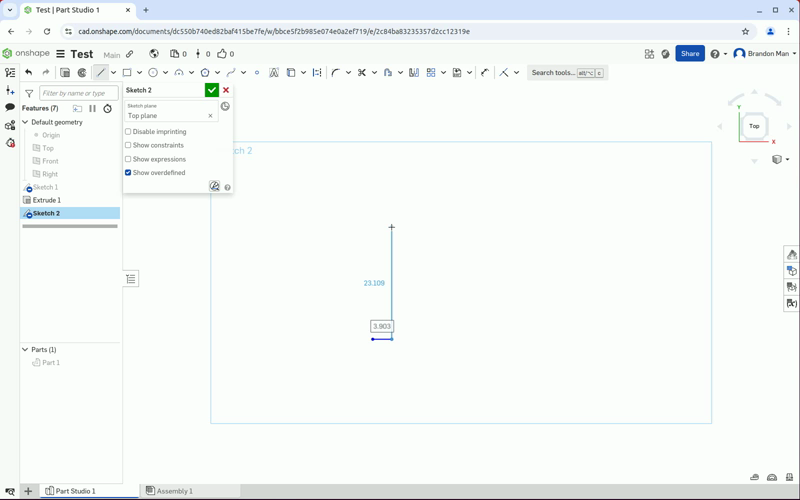
key_down(shift)
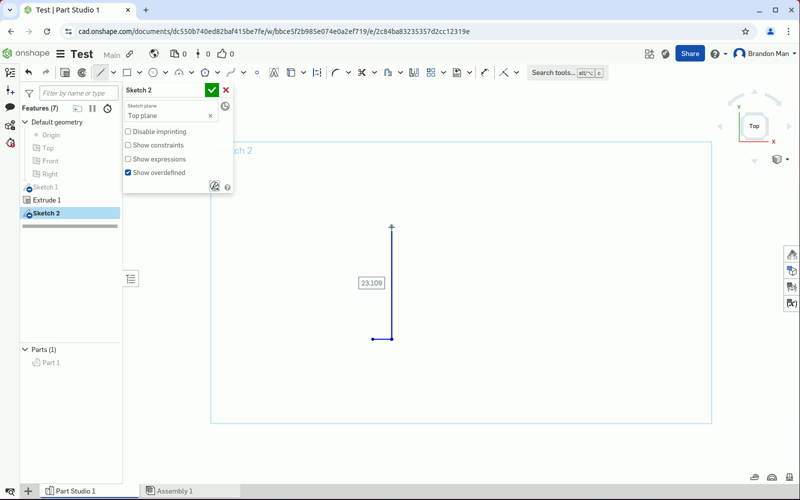
mouse_move(421, 226)
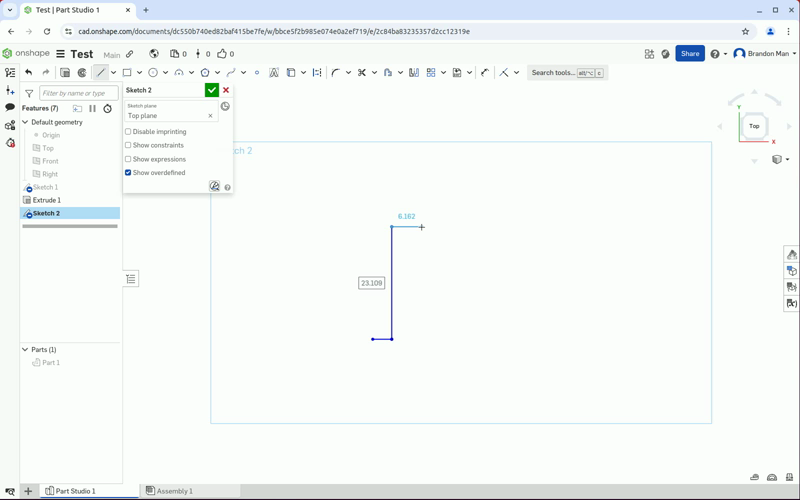
mouse_move(372, 226)
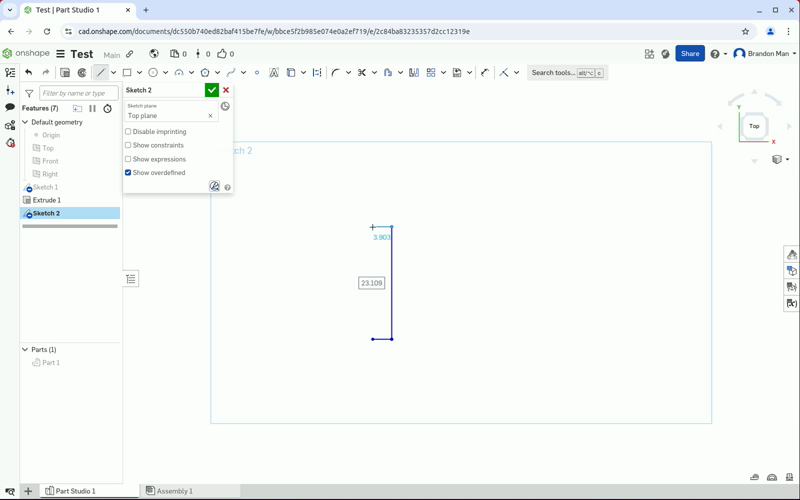
click(372, 226)
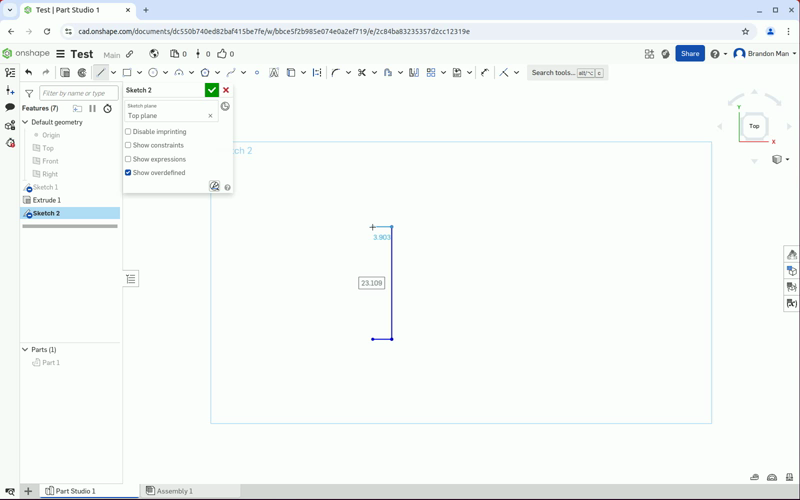
key_up(shift)
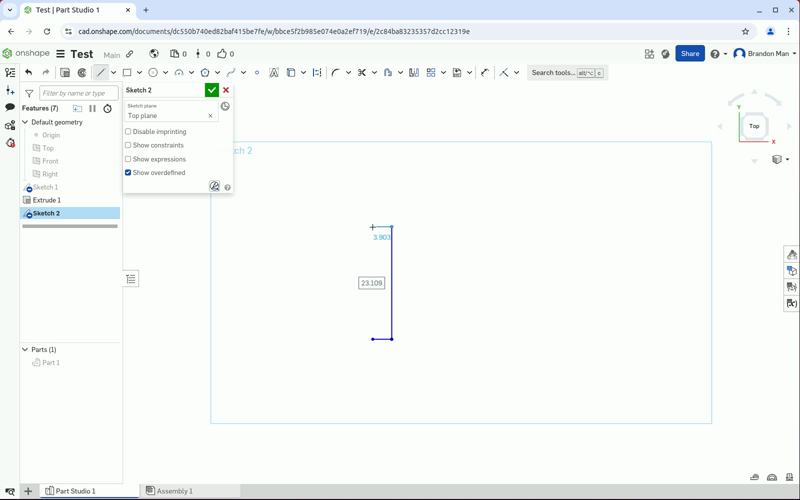
key_down(shift)
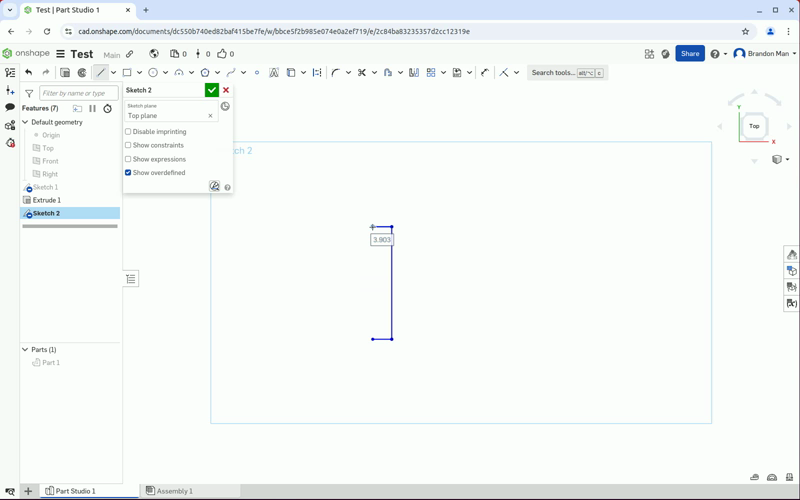
mouse_move(372, 339)
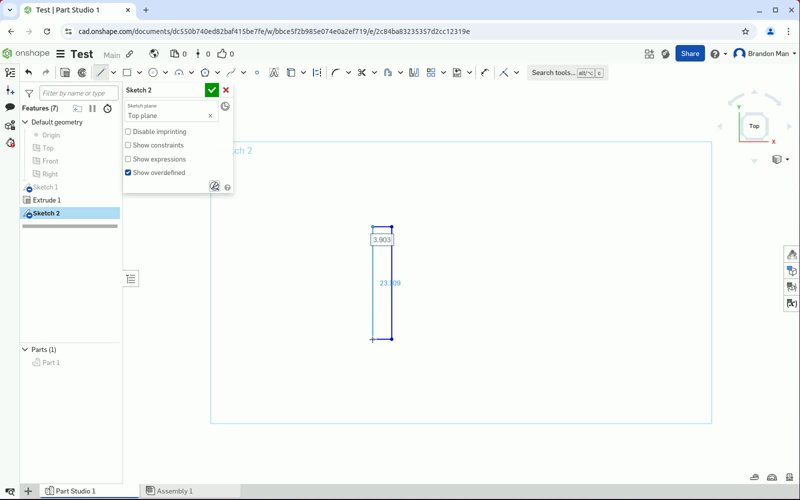
key_up(shift)
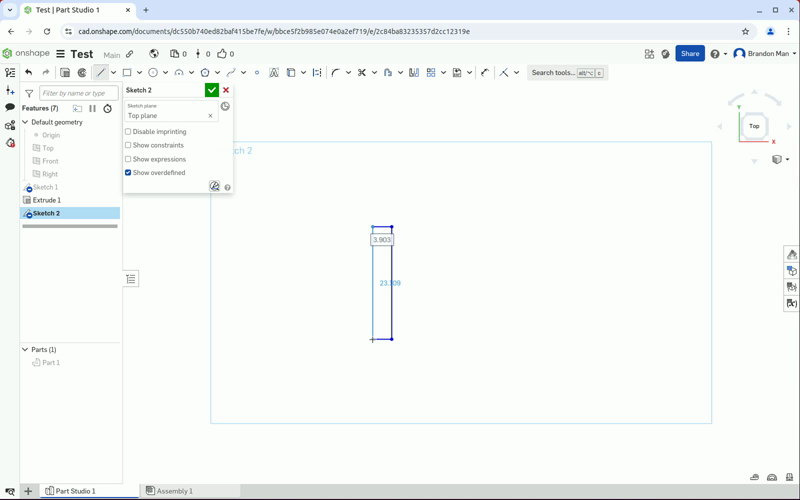
click(372, 339)
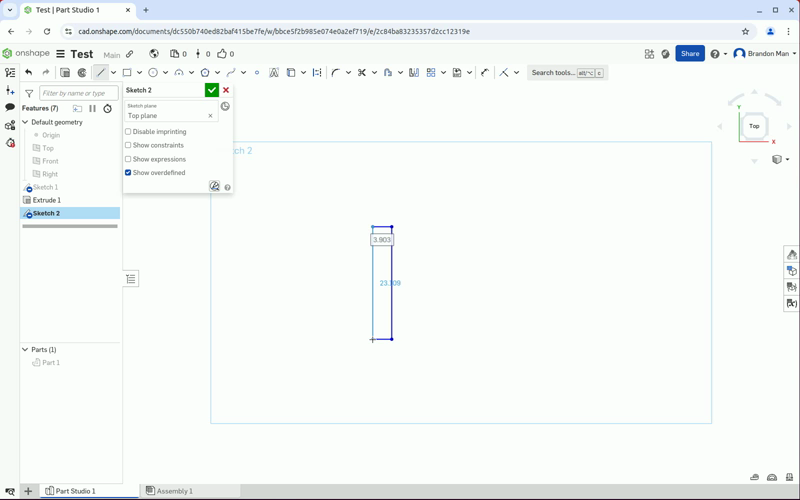
key(esc)
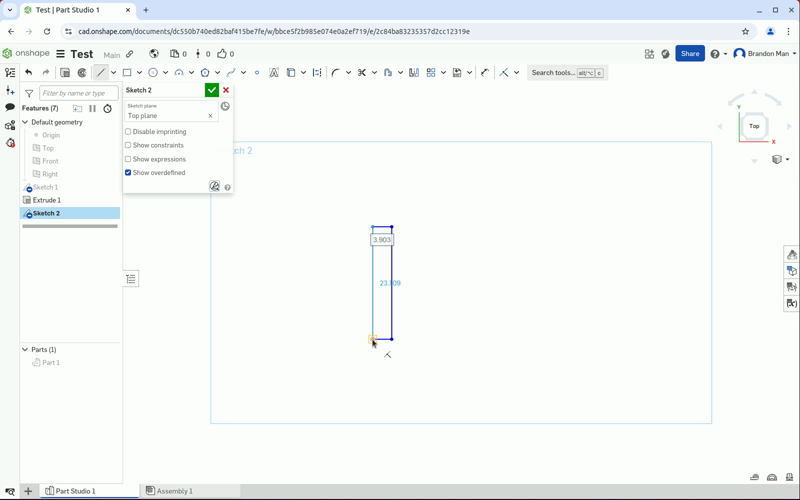
mouse_move(376, 249)
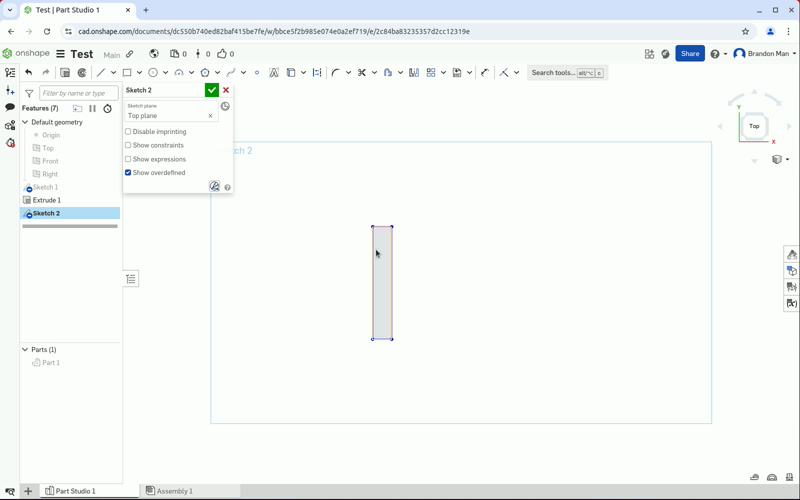
click(376, 249)
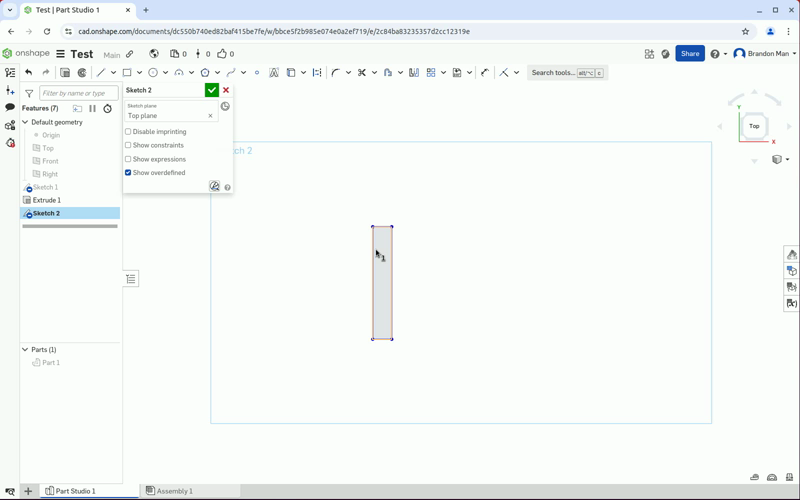
mouse_move(73, 352)
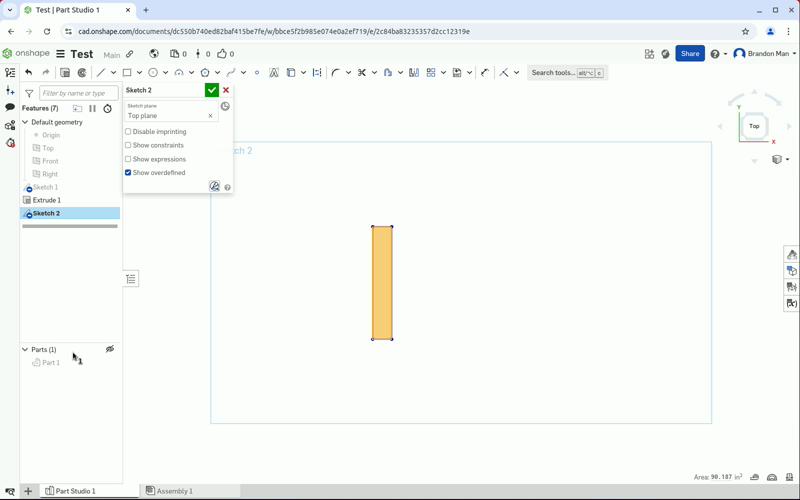
key(shift+y)
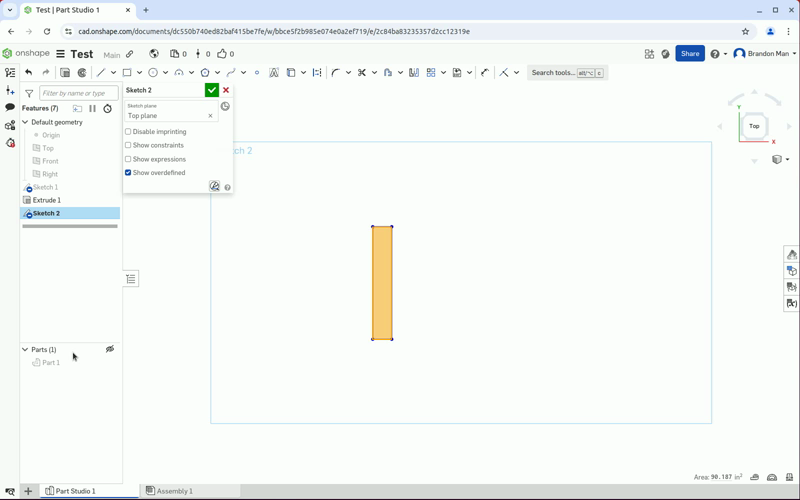
key(shift+e)
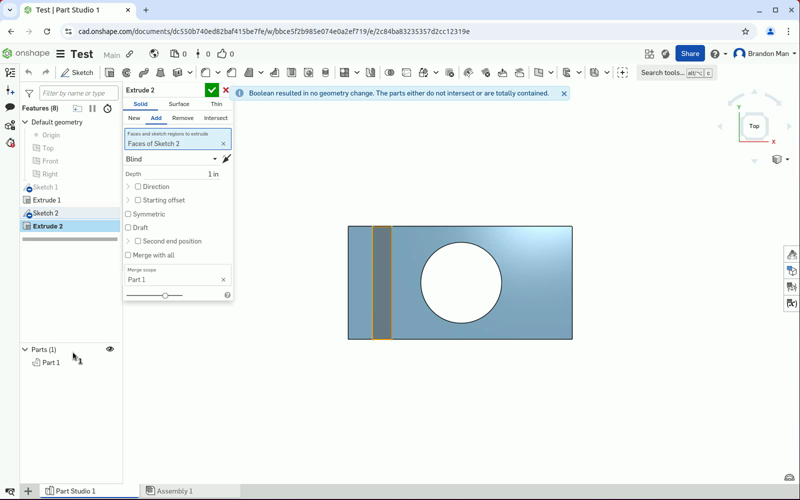
mouse_move(143, 106)
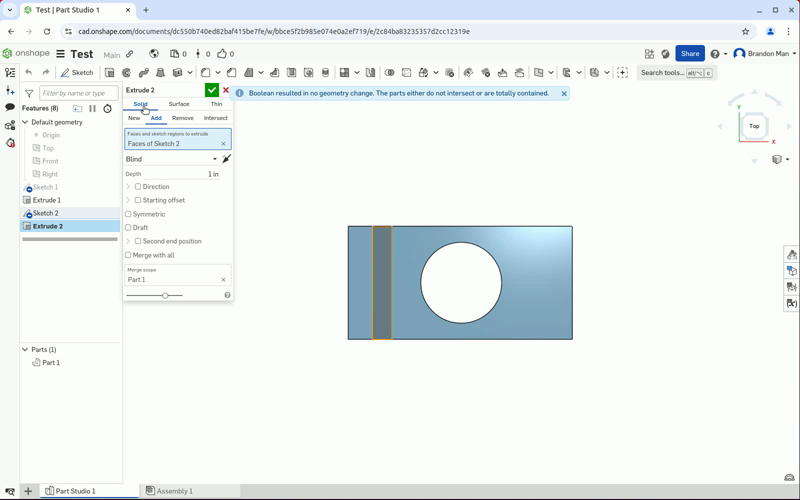
click(143, 106)
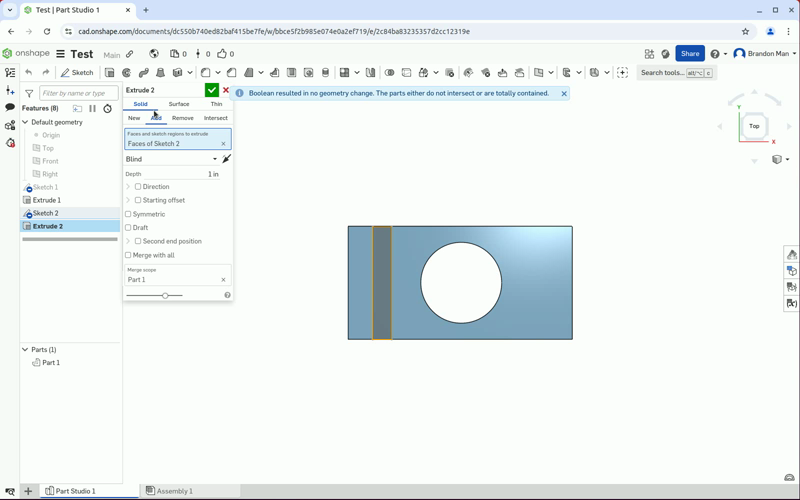
mouse_move(186, 120)
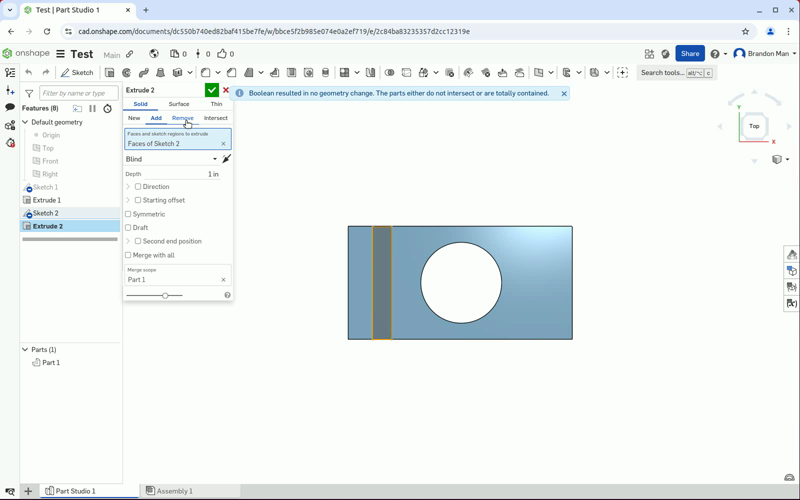
click(186, 120)
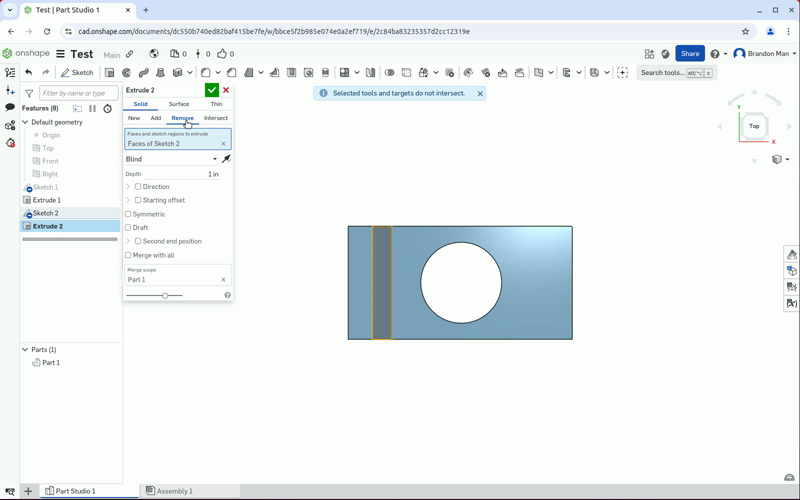
key(tab, 4)
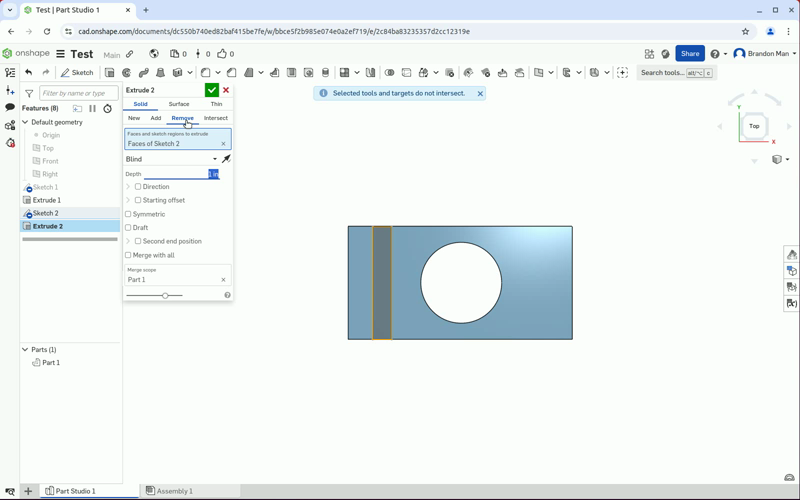
text(-2.407)
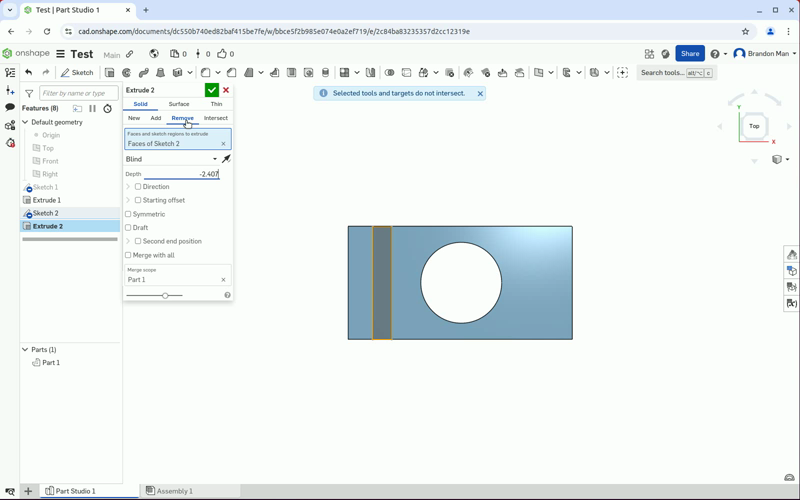
key(tab, 6)
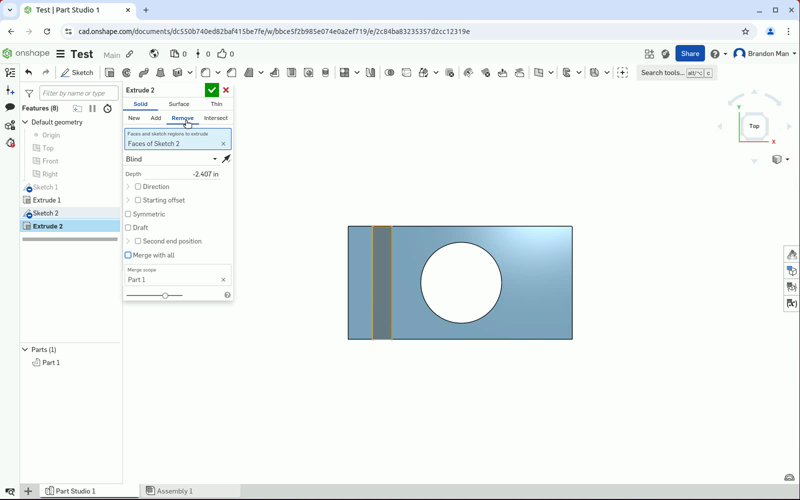
key(space)
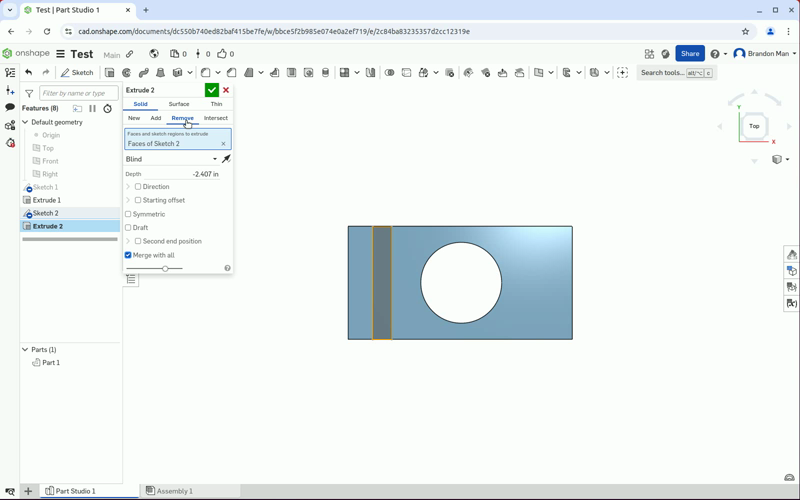
key(enter)
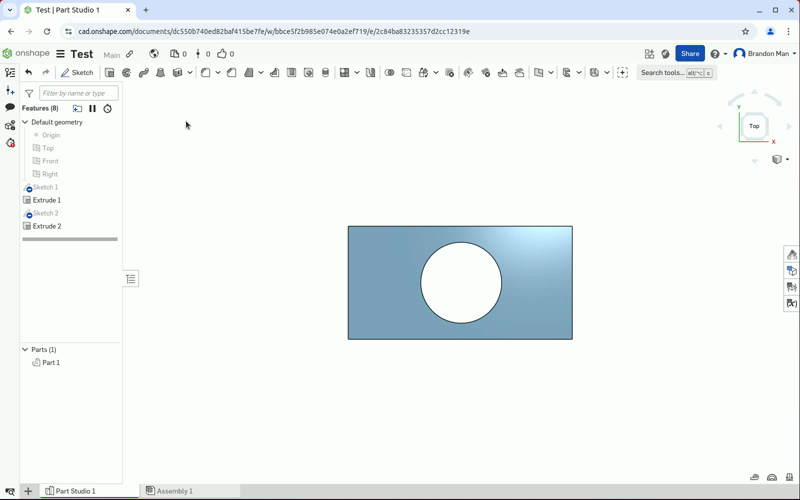
key(shift+h)
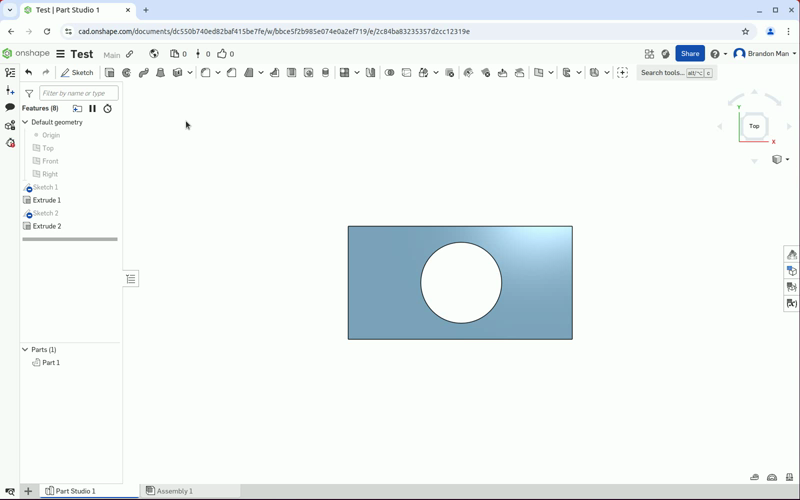
key(shift+h)
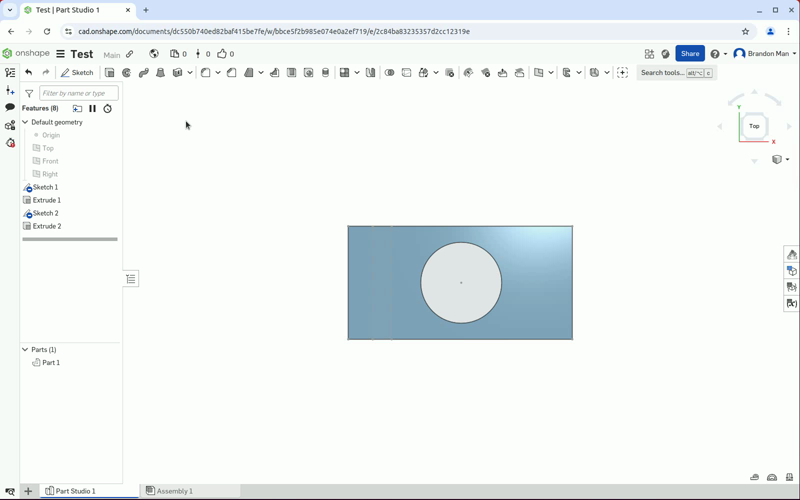
key(shift+7)
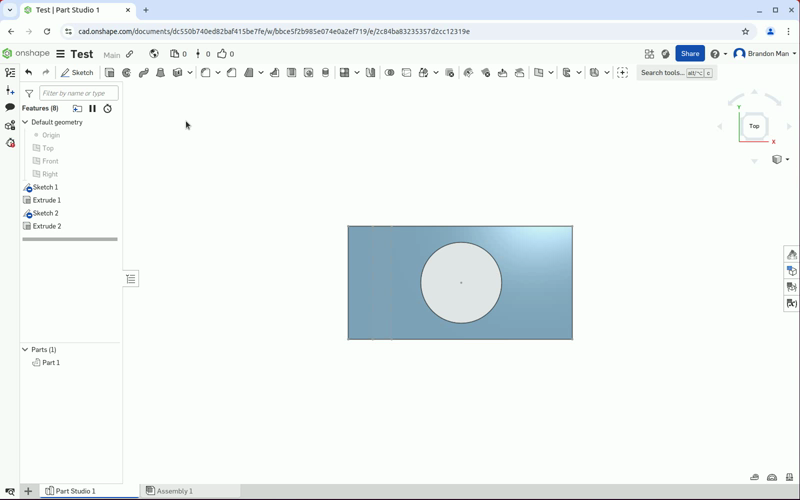
key(up, 3)
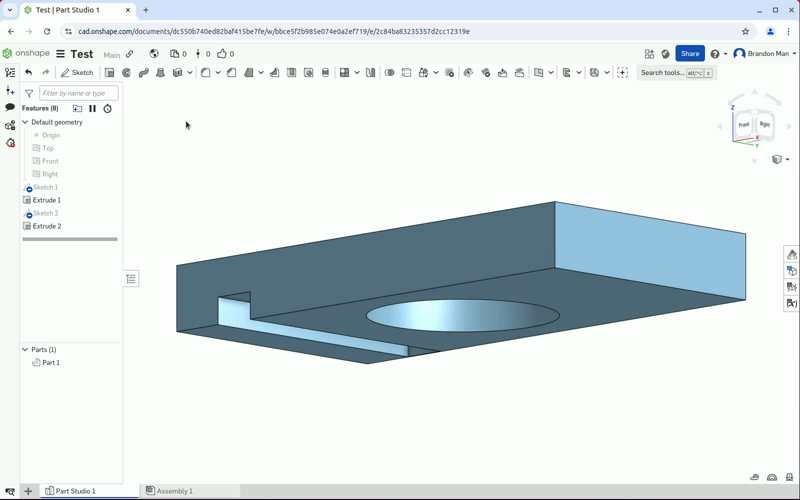
key(left, 3)
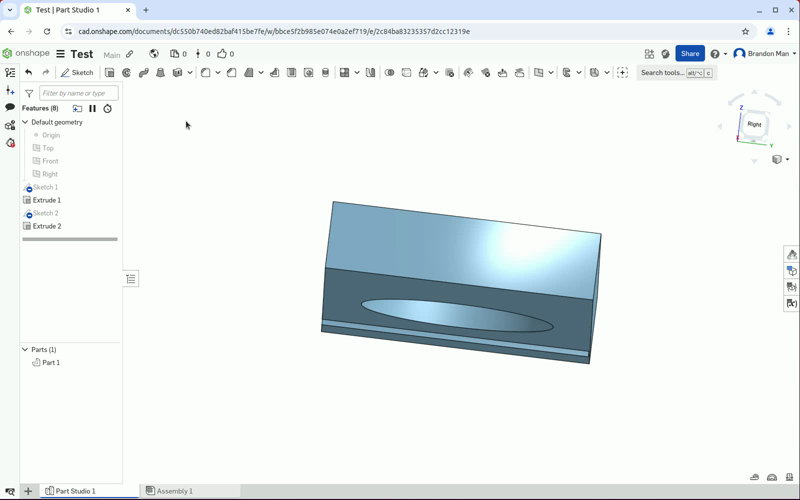
key(right, 3)
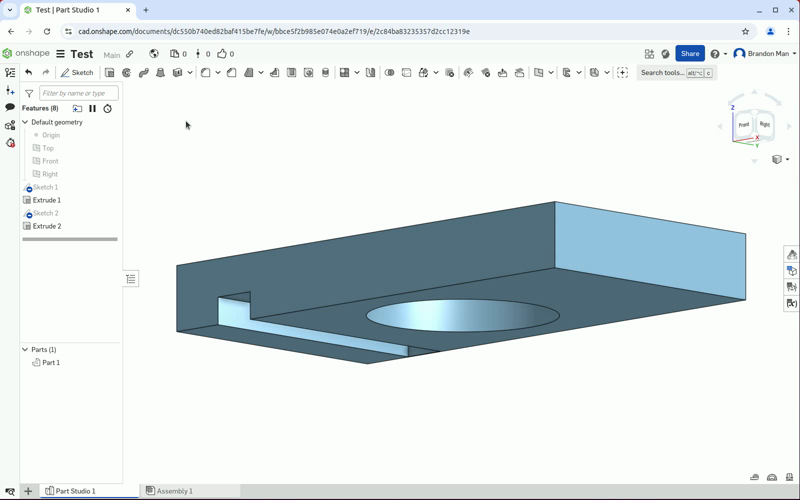
key(down, 3)
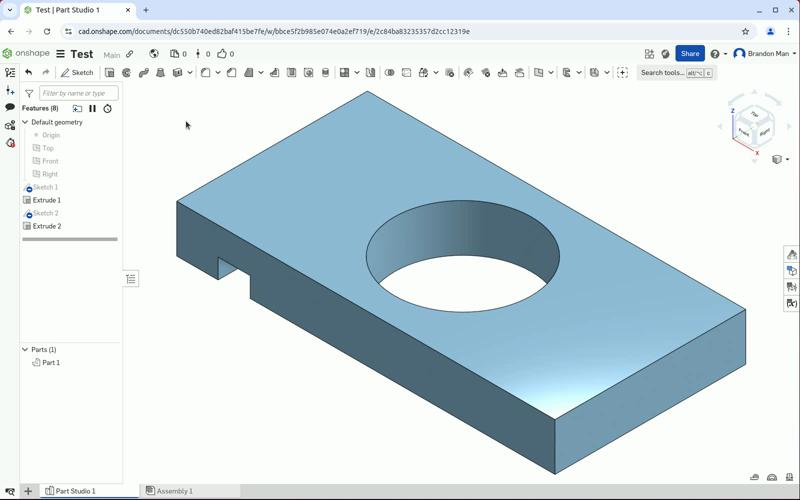
mouse_move(73, 189)
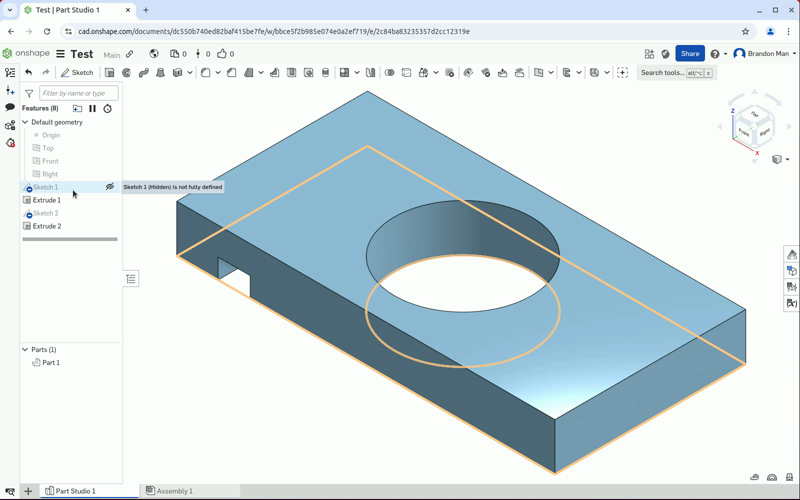
click(73, 189)